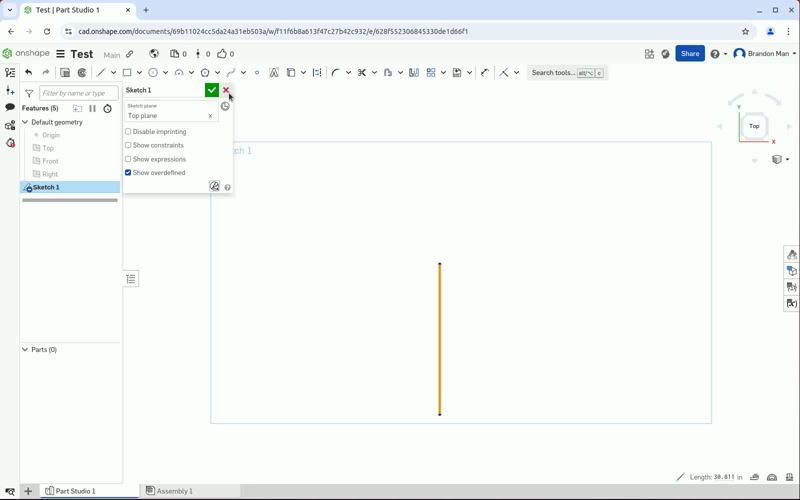
key(shift+h)
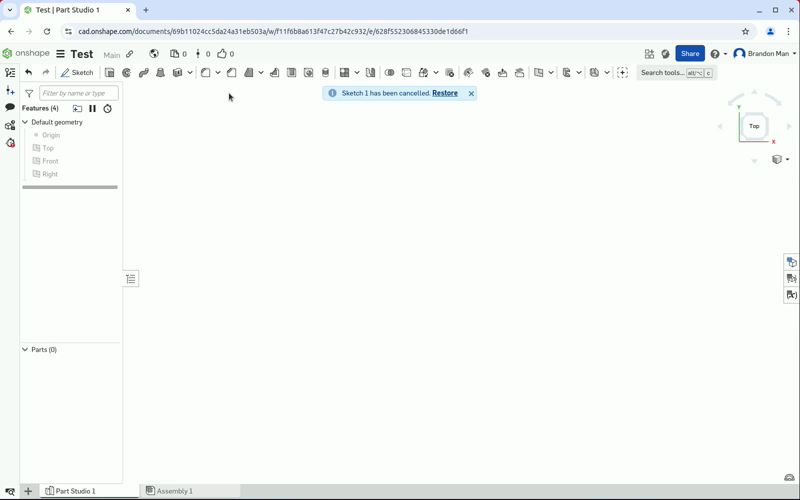
mouse_move(73, 352)
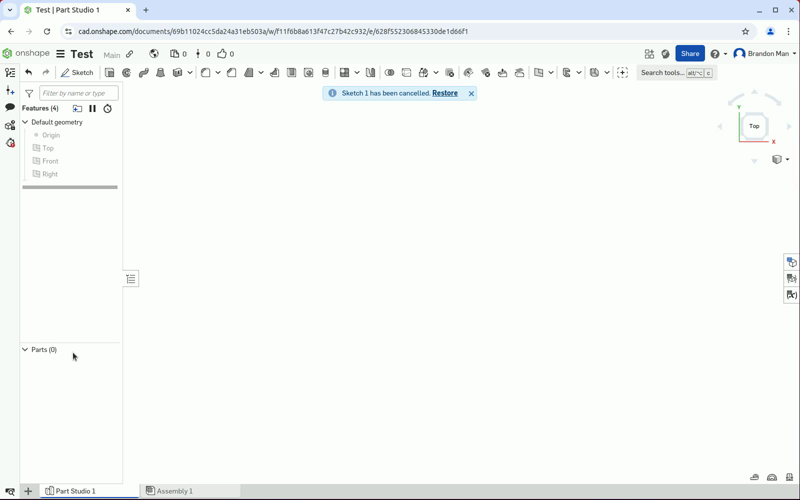
key(y)
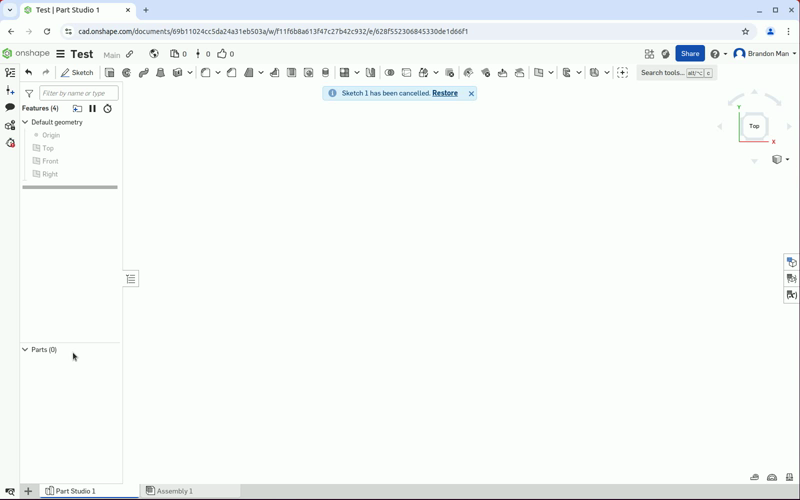
key(shift+p)
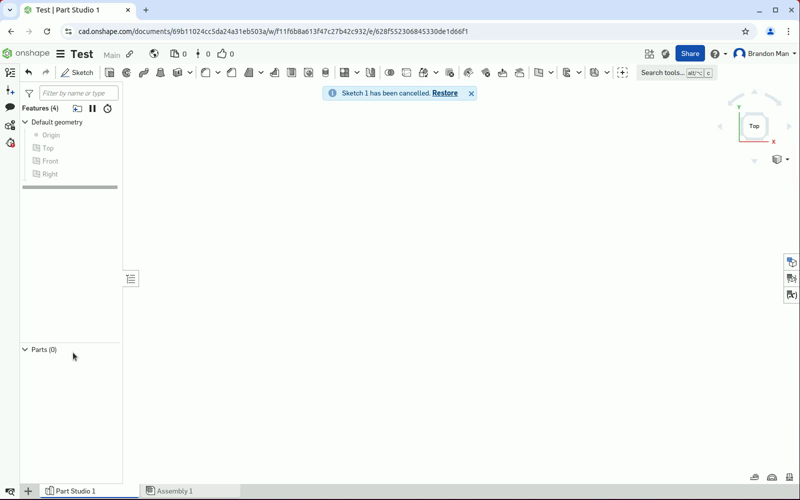
key(space)
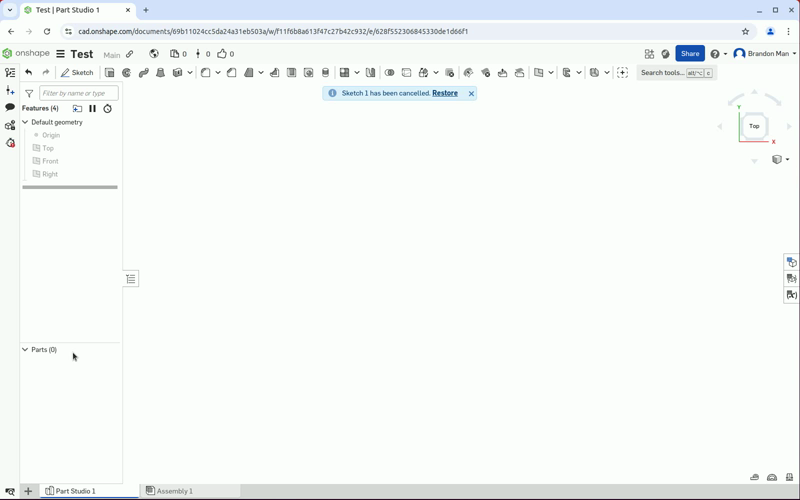
key_down(shift)
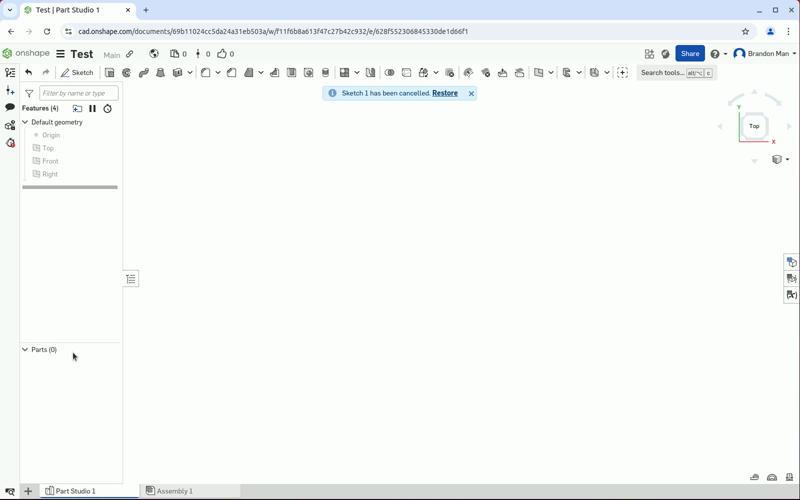
key(up)
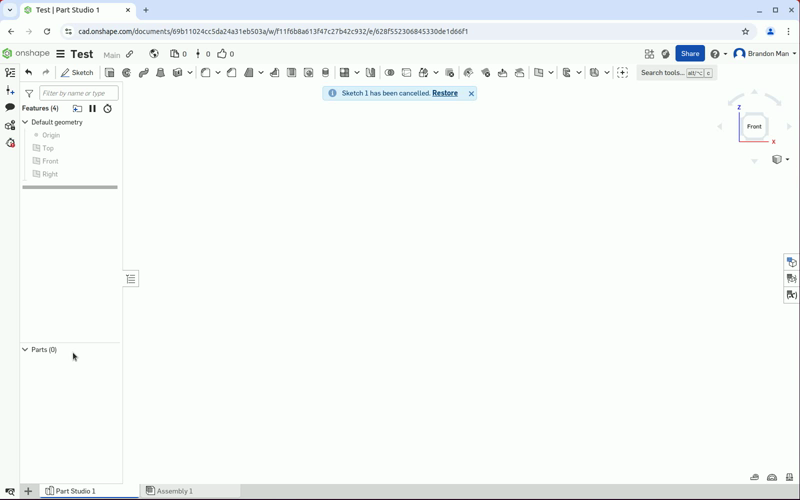
key_up(shift)
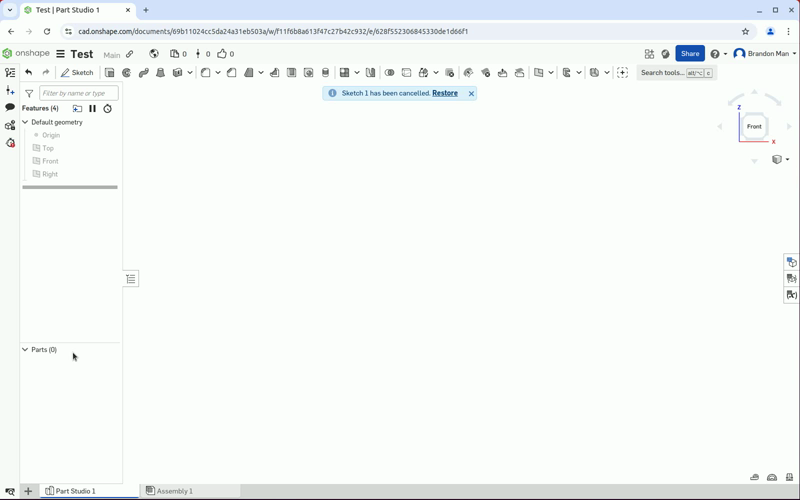
mouse_move(73, 352)
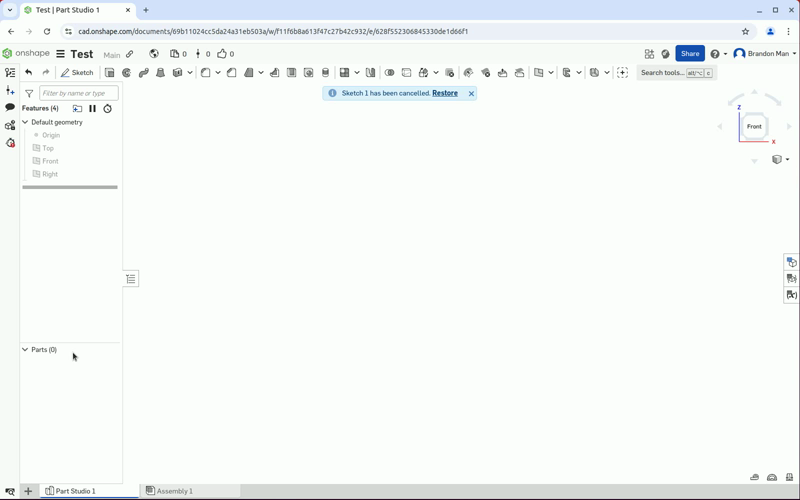
key(shift+y)
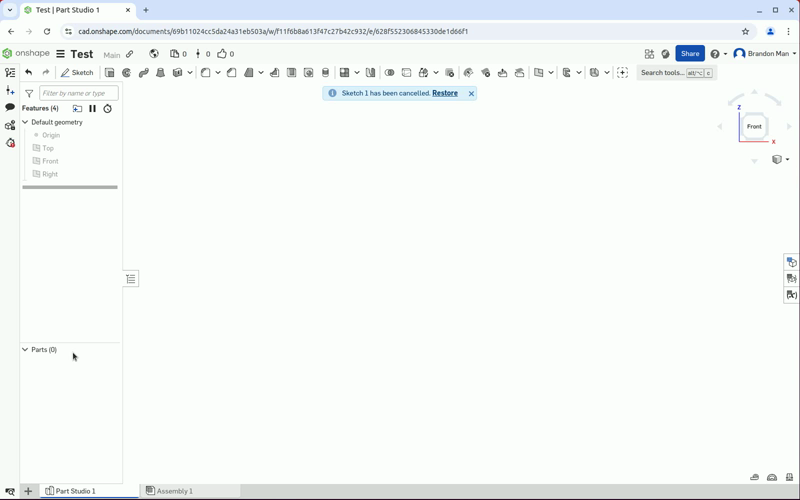
key(shift+s)
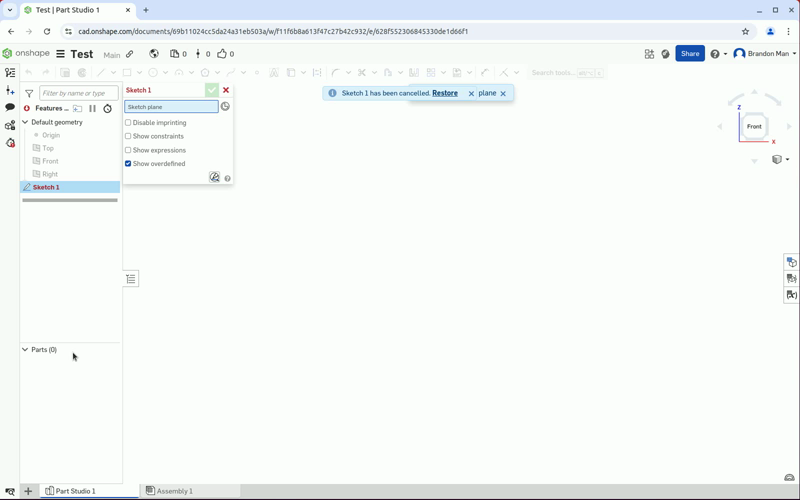
mouse_move(73, 163)
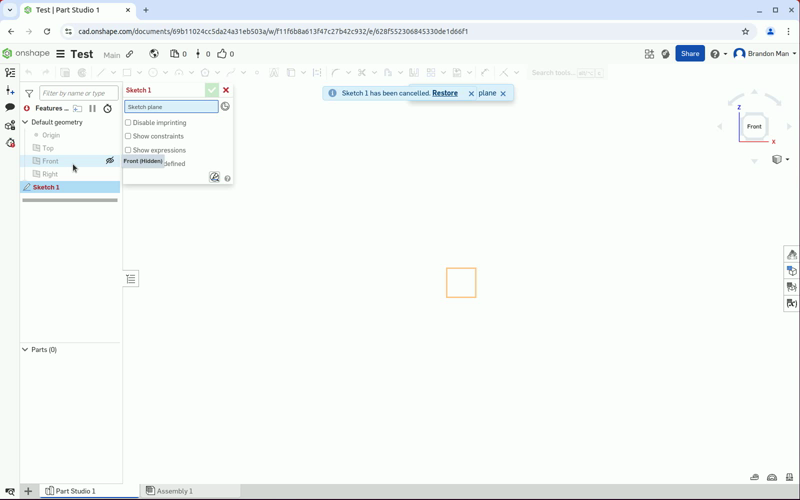
click(73, 163)
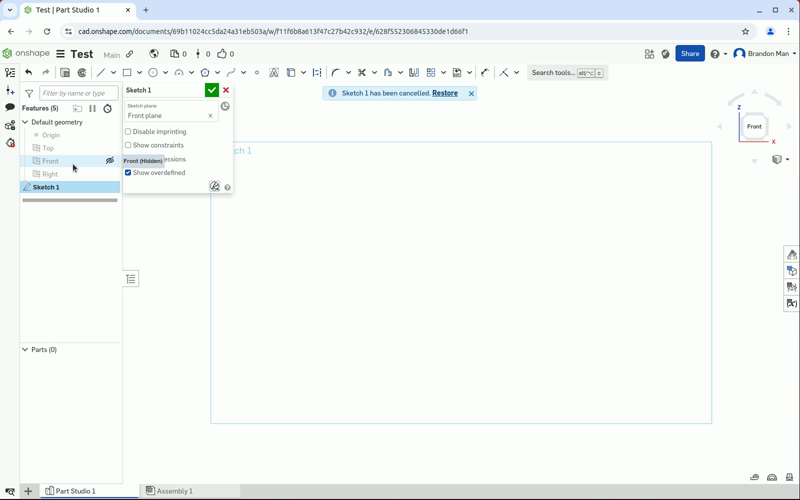
mouse_move(73, 352)
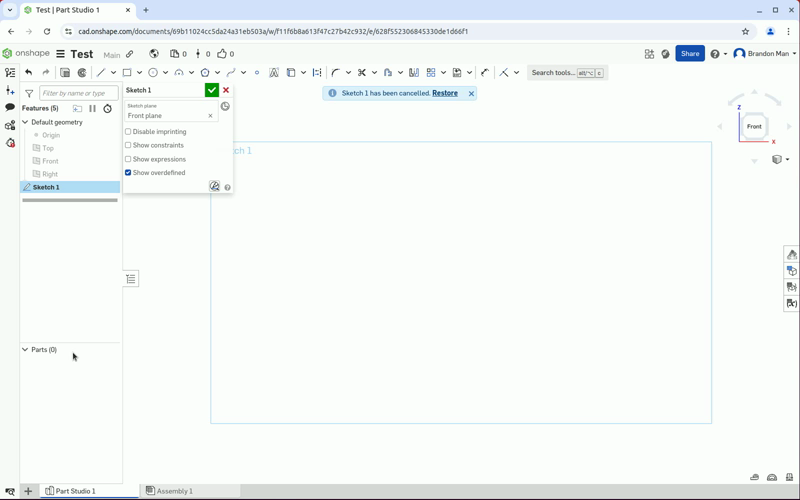
key(y)
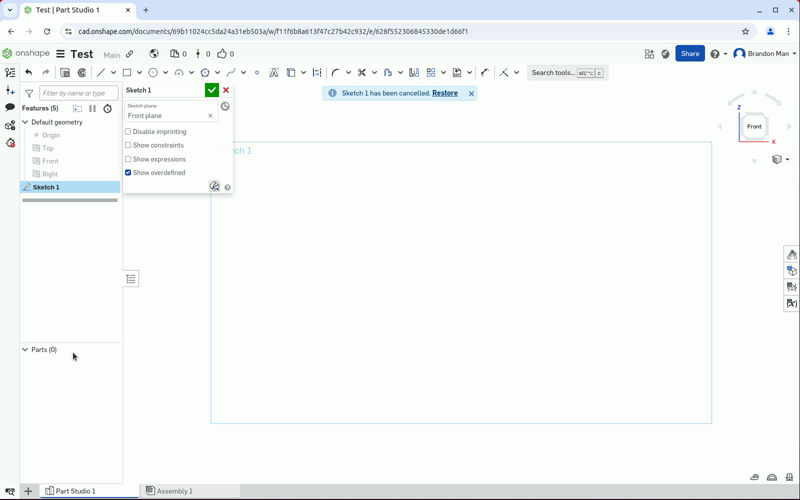
key(l)
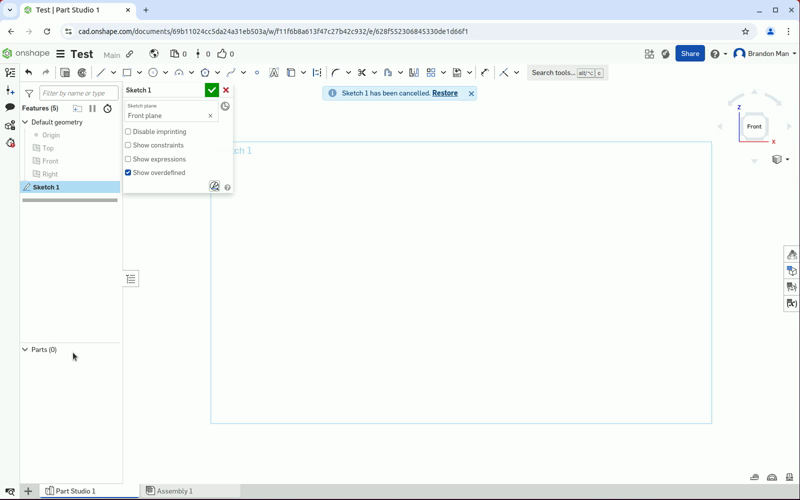
key_down(shift)
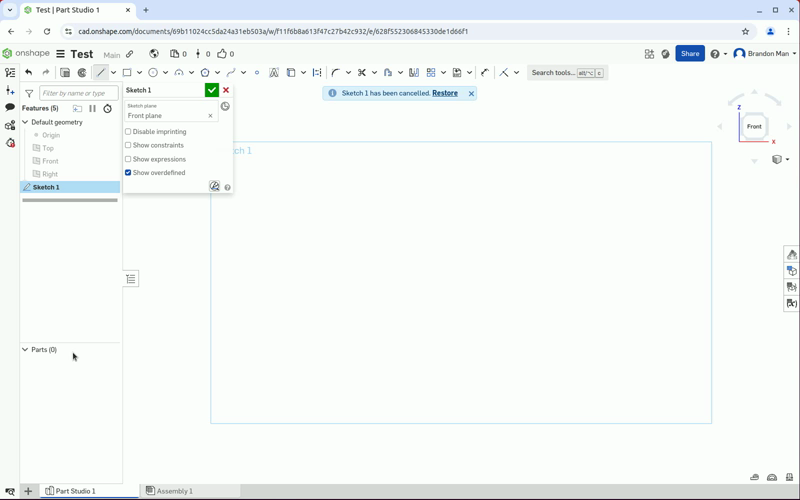
mouse_move(351, 255)
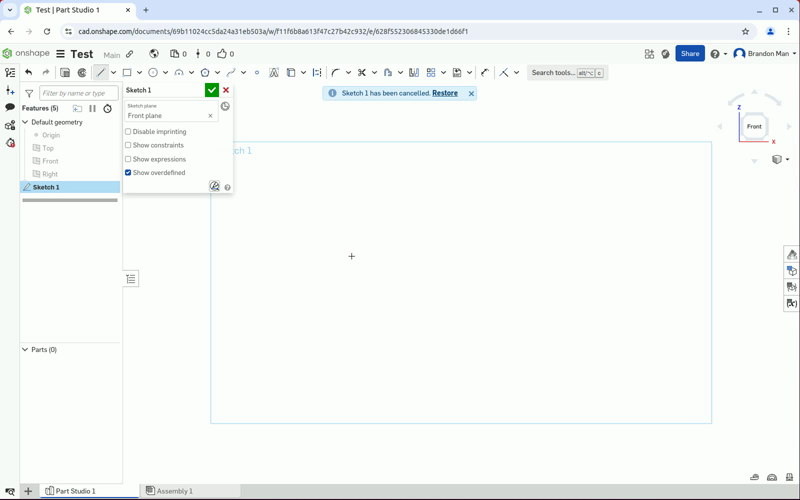
click(351, 255)
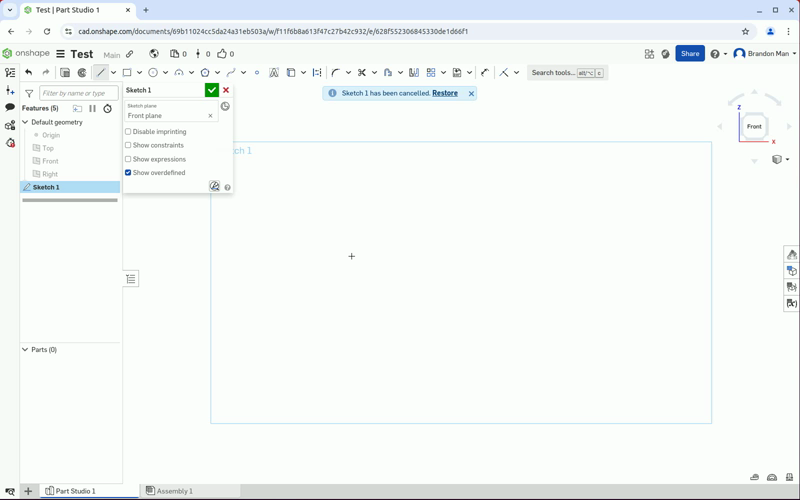
key_up(shift)
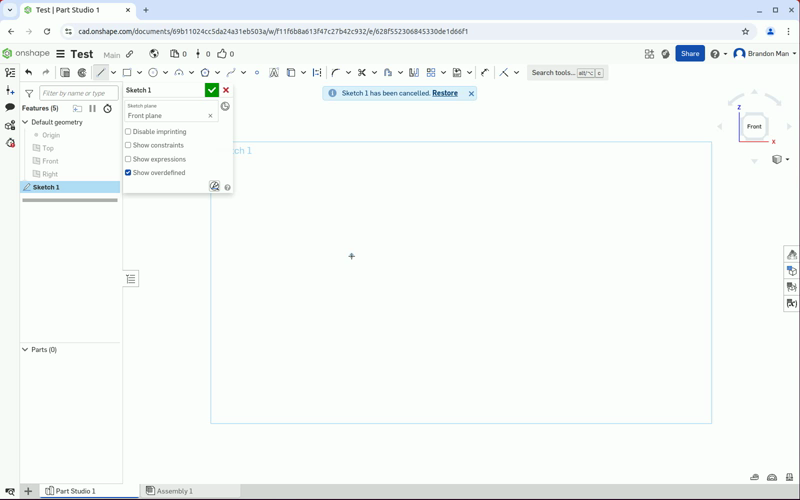
key_down(shift)
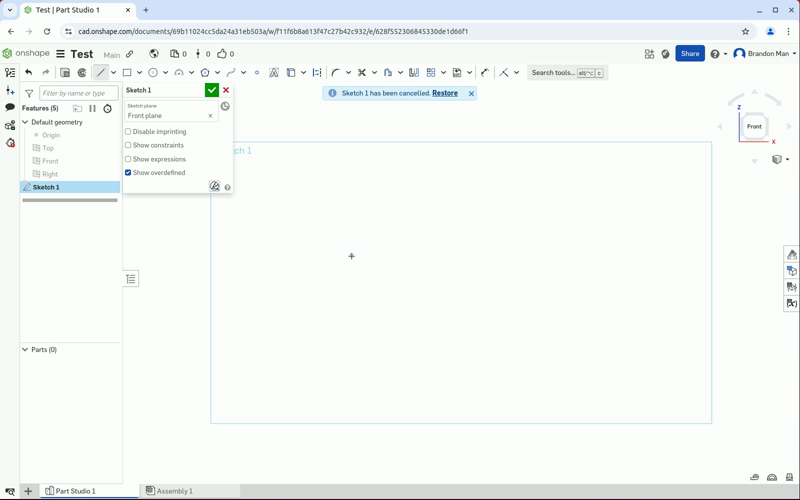
mouse_move(381, 255)
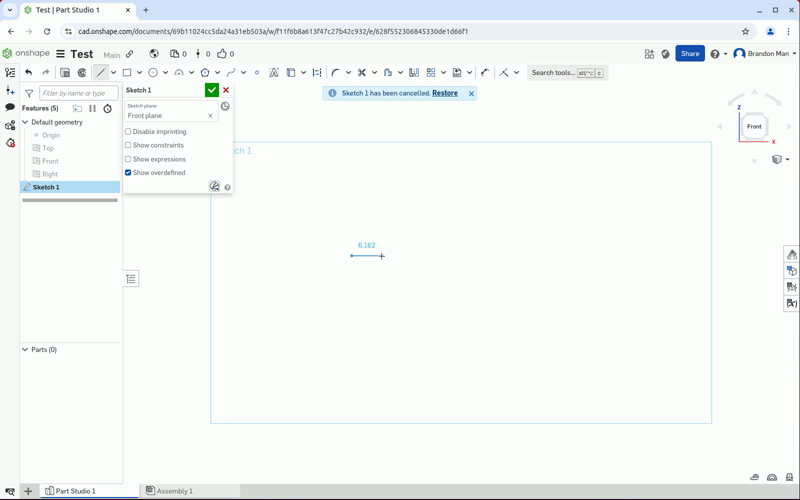
mouse_move(398, 255)
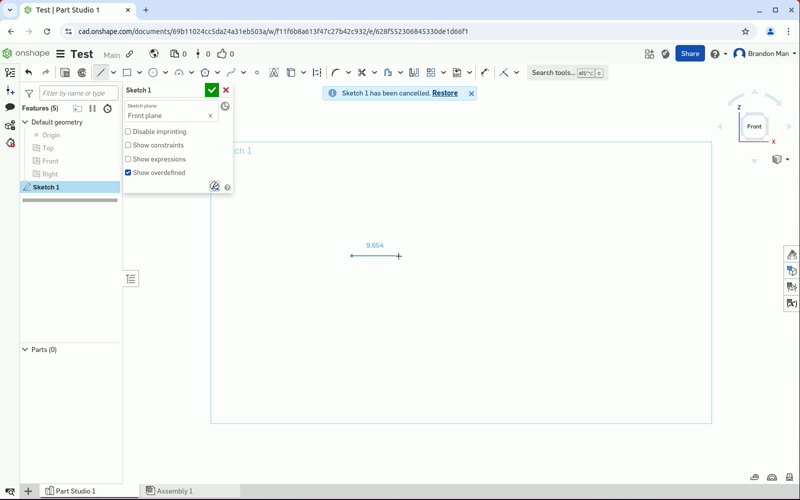
click(398, 255)
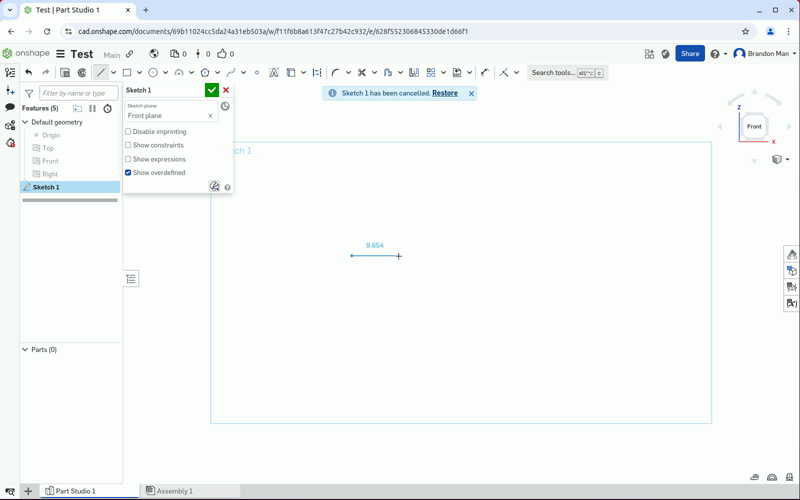
key_up(shift)
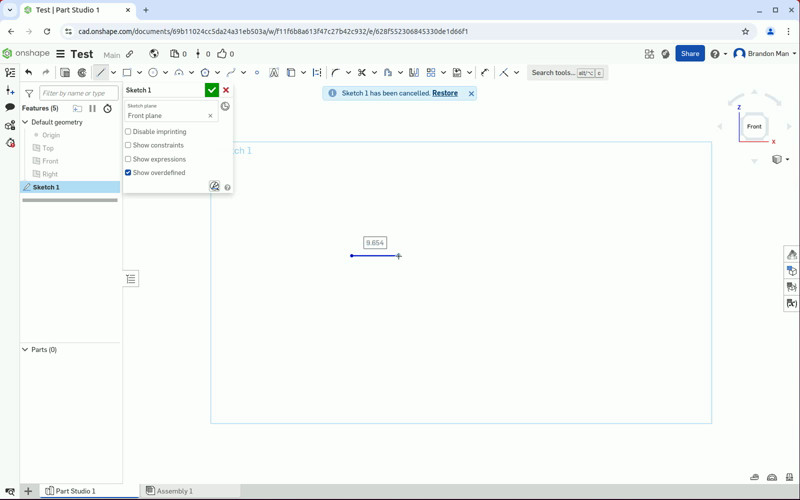
key_down(shift)
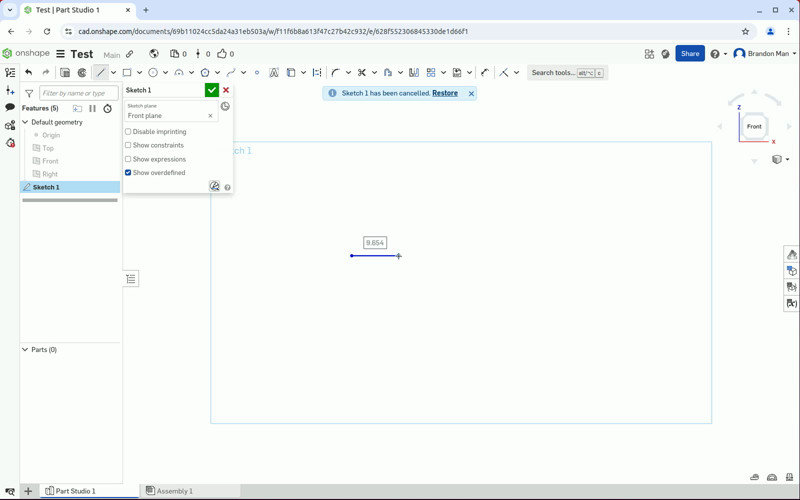
mouse_move(398, 170)
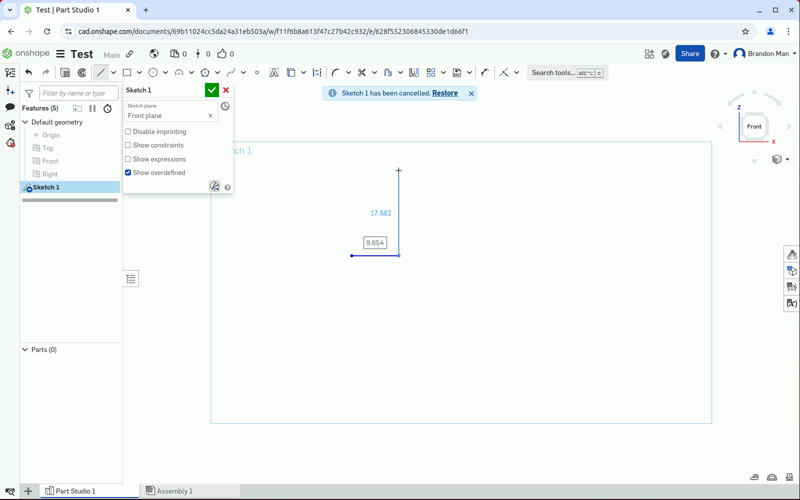
click(398, 170)
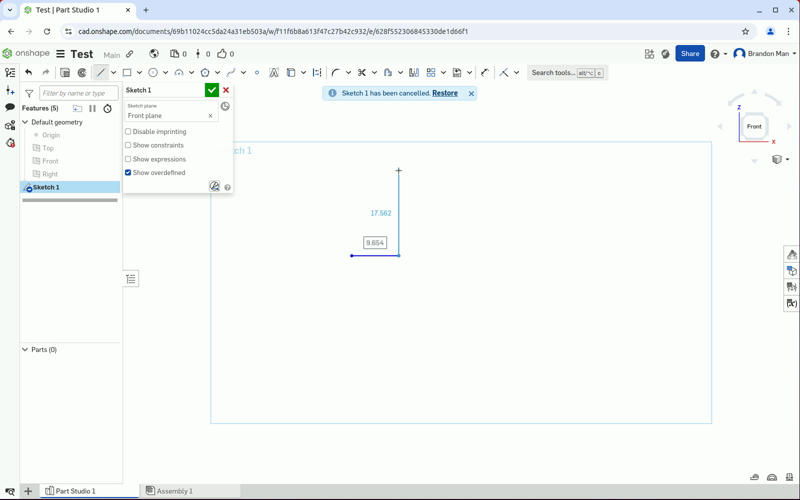
key_up(shift)
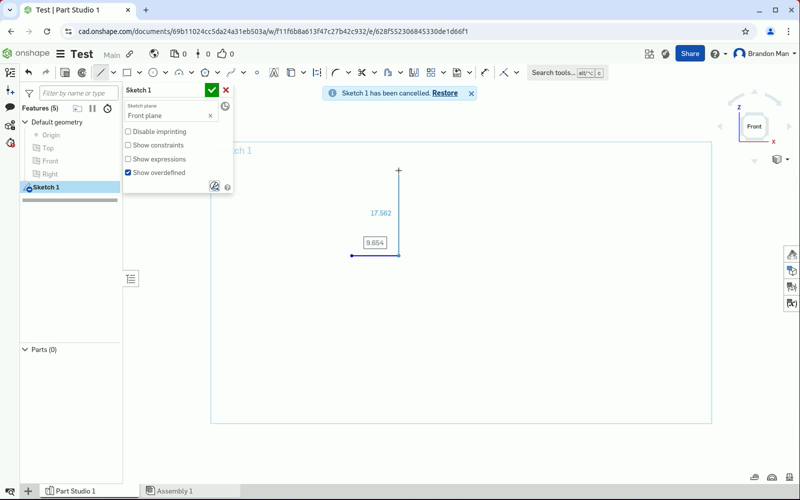
key_down(shift)
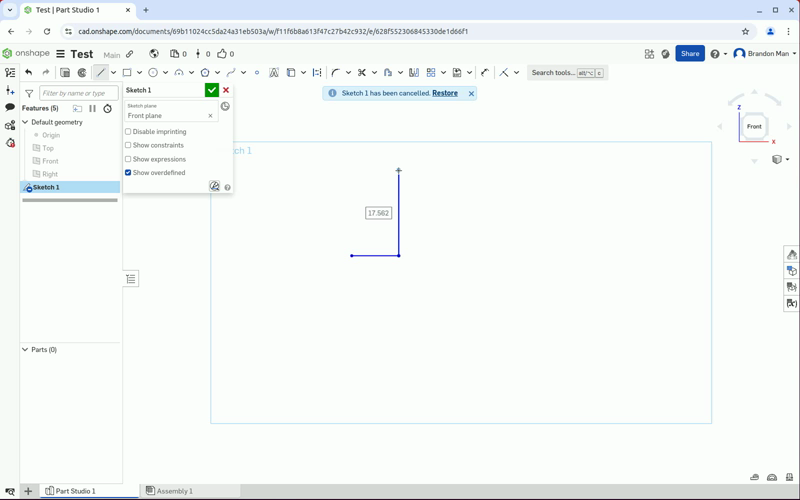
mouse_move(428, 170)
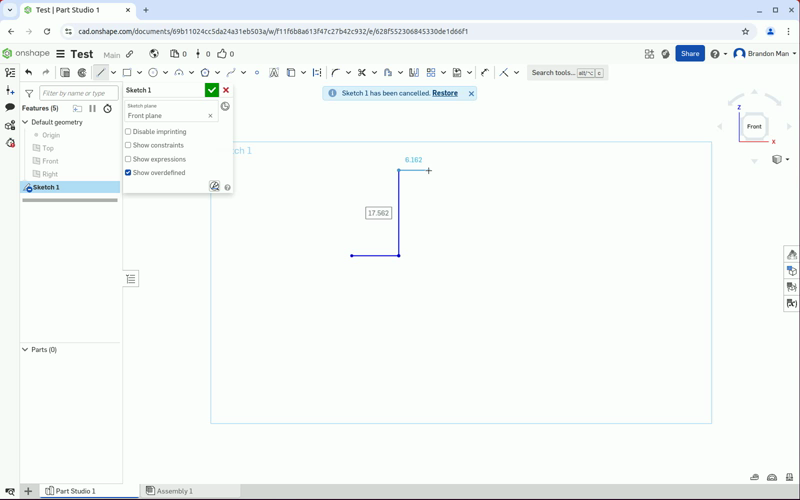
mouse_move(351, 170)
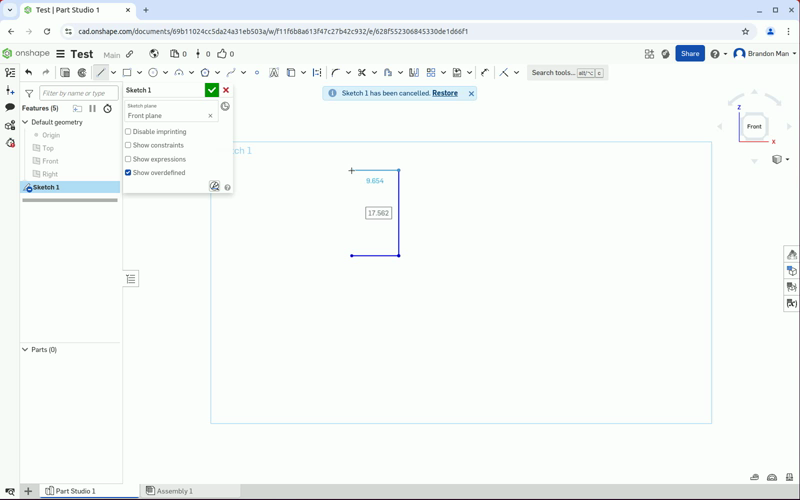
click(351, 170)
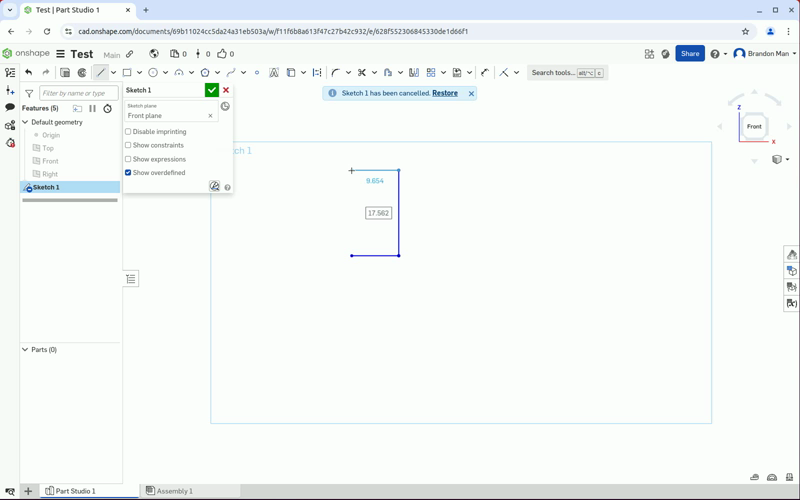
key_up(shift)
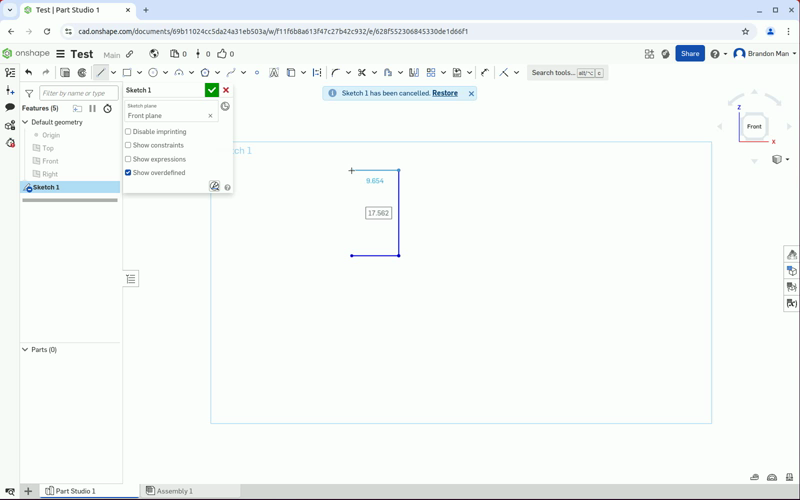
key_down(shift)
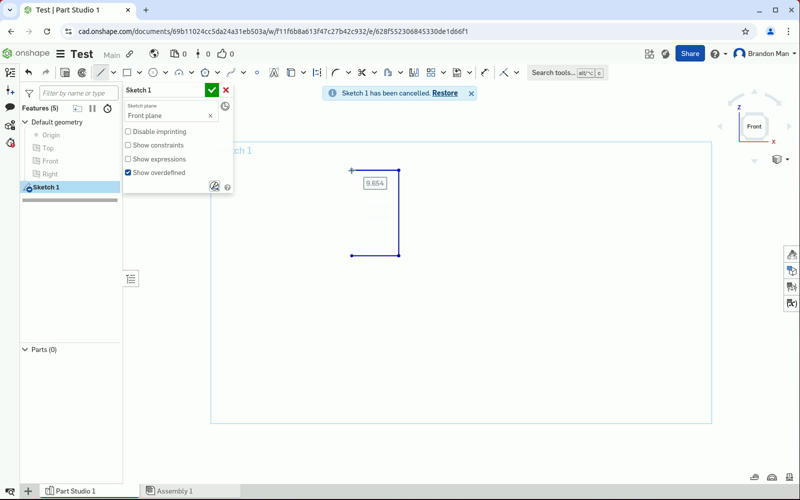
mouse_move(351, 255)
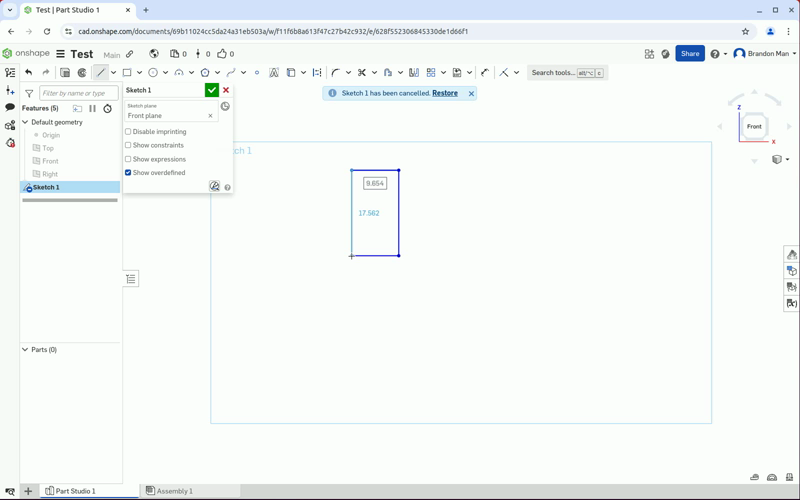
key_up(shift)
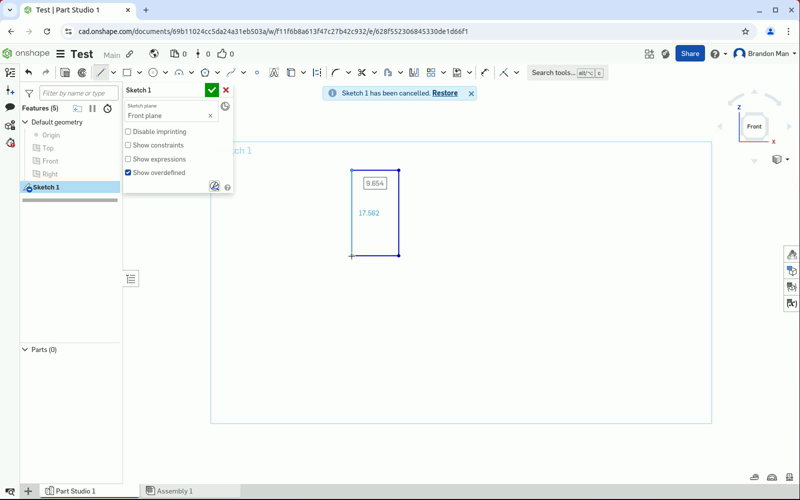
click(351, 255)
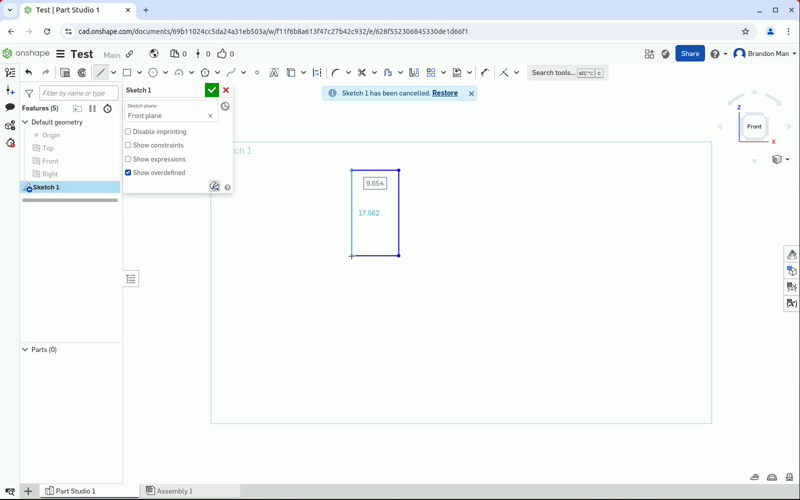
key(esc)
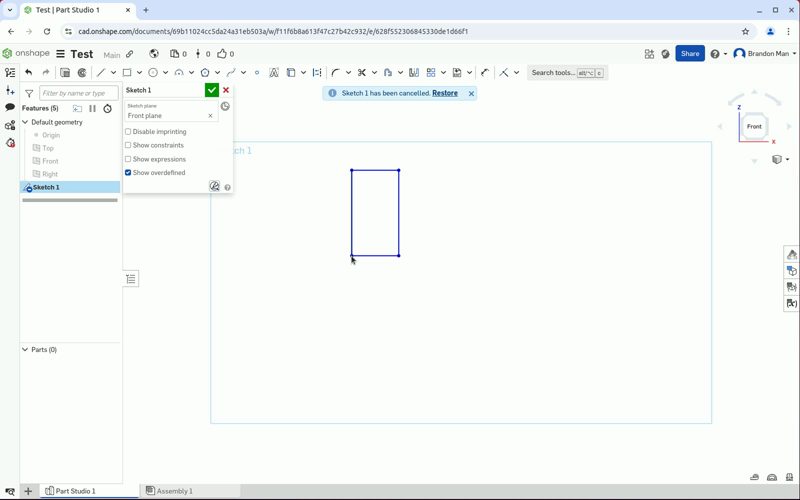
mouse_move(374, 207)
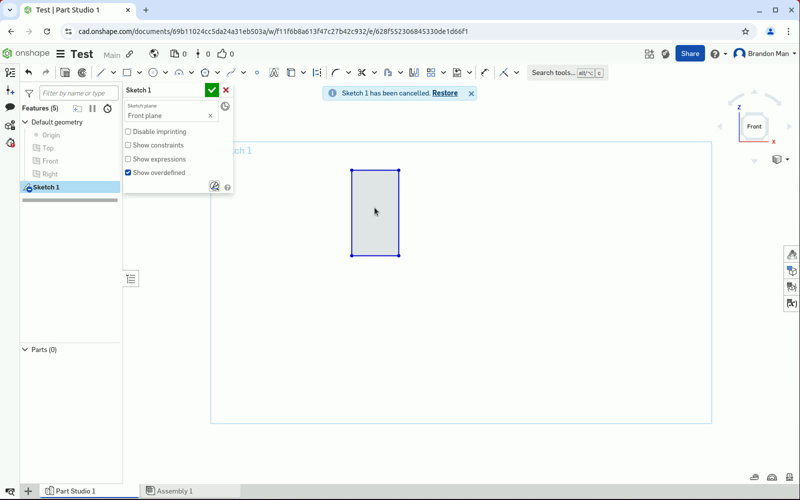
click(374, 207)
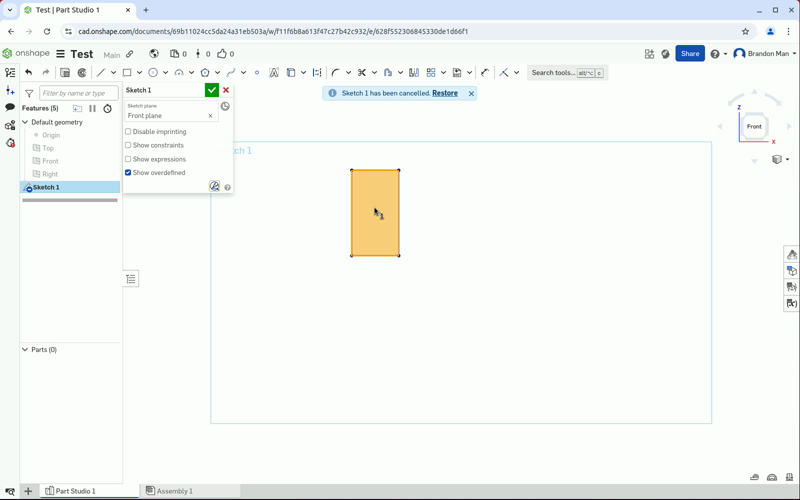
mouse_move(73, 352)
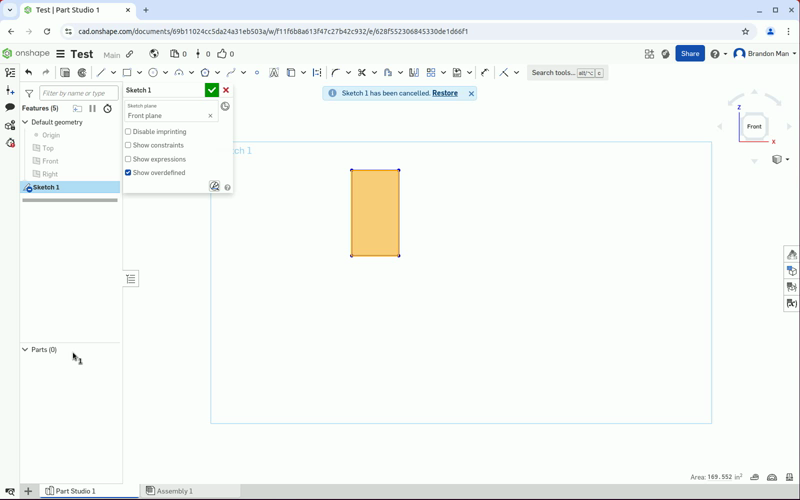
key(shift+y)
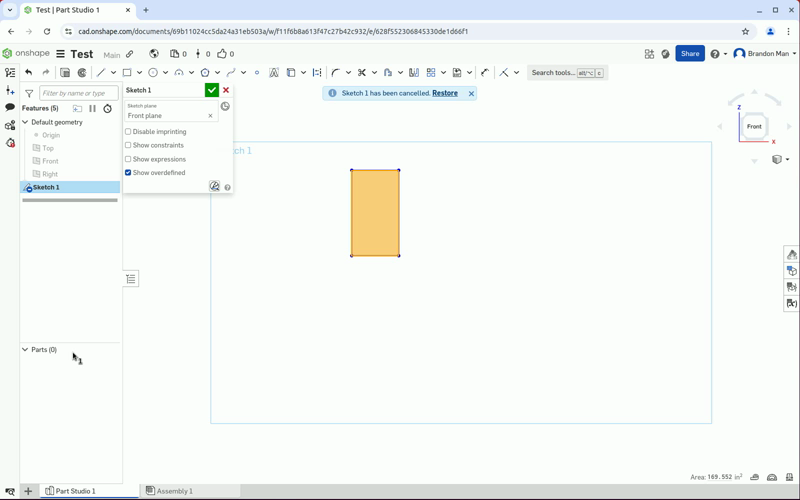
key(shift+e)
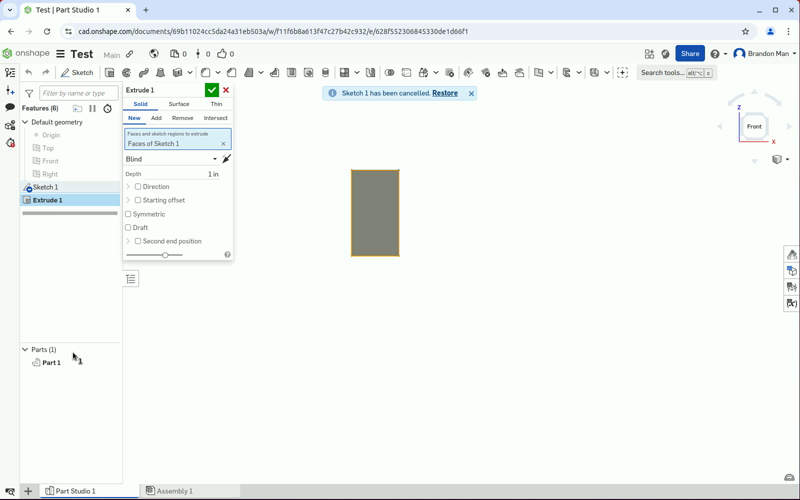
mouse_move(143, 106)
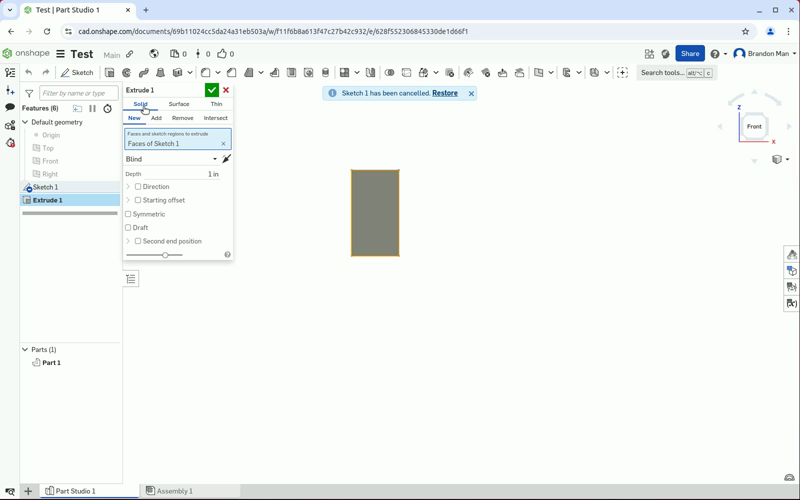
click(143, 106)
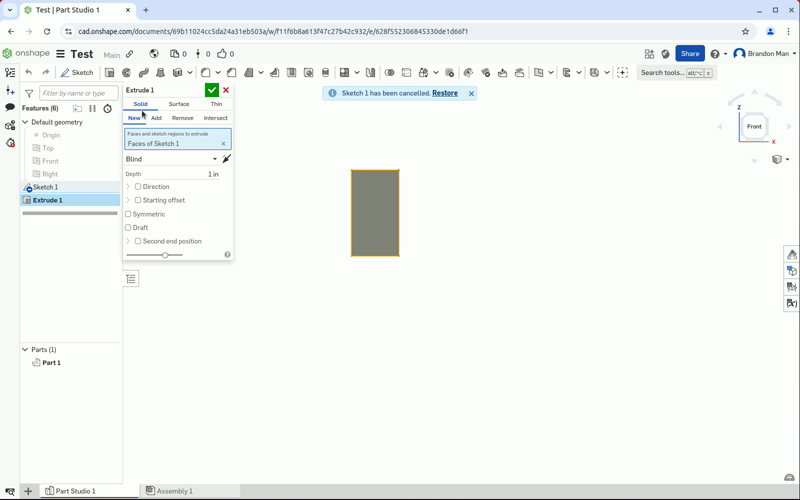
mouse_move(137, 120)
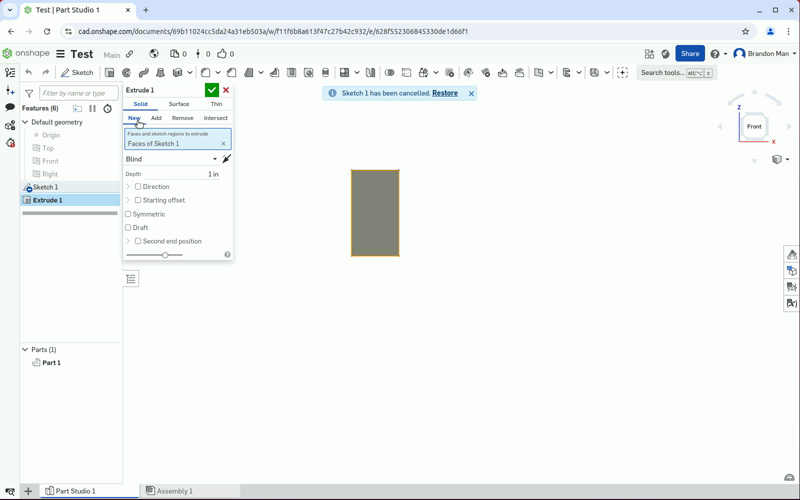
click(137, 120)
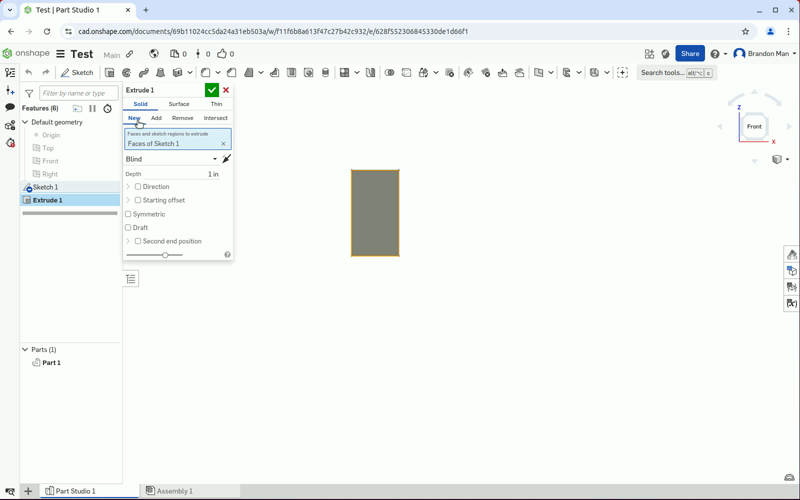
key(tab, 4)
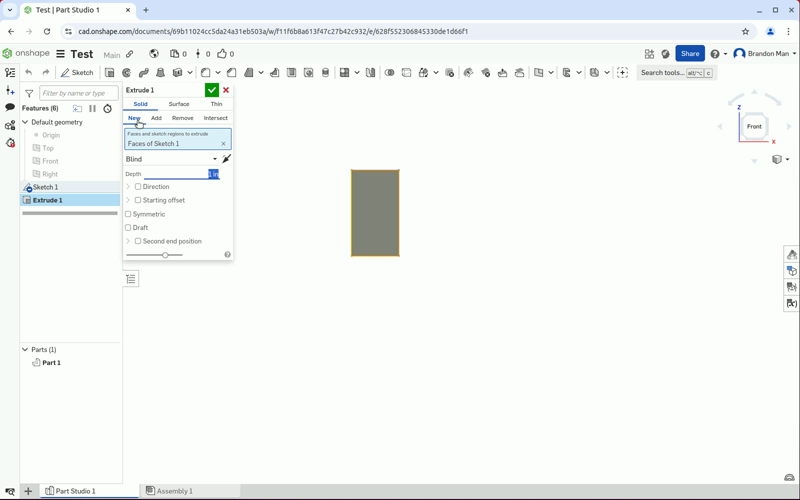
text(4.092)
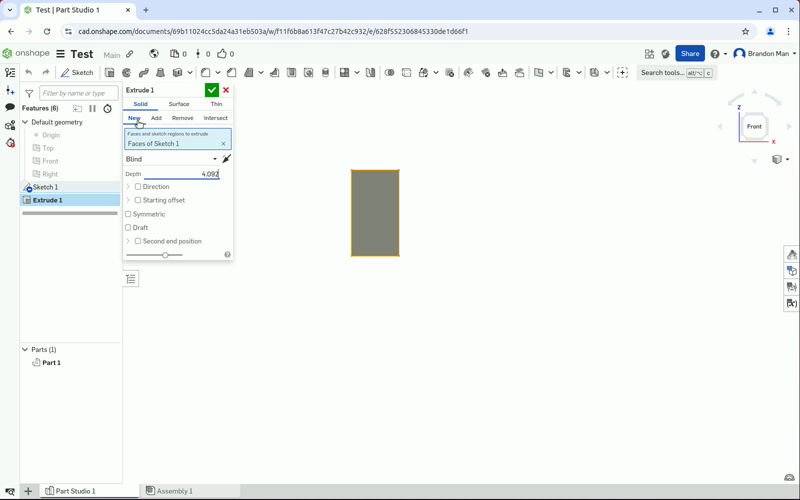
key(enter)
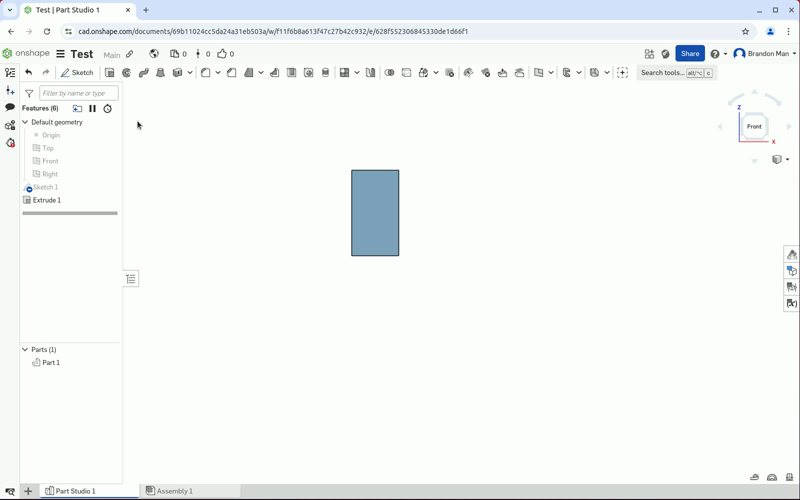
key(shift+h)
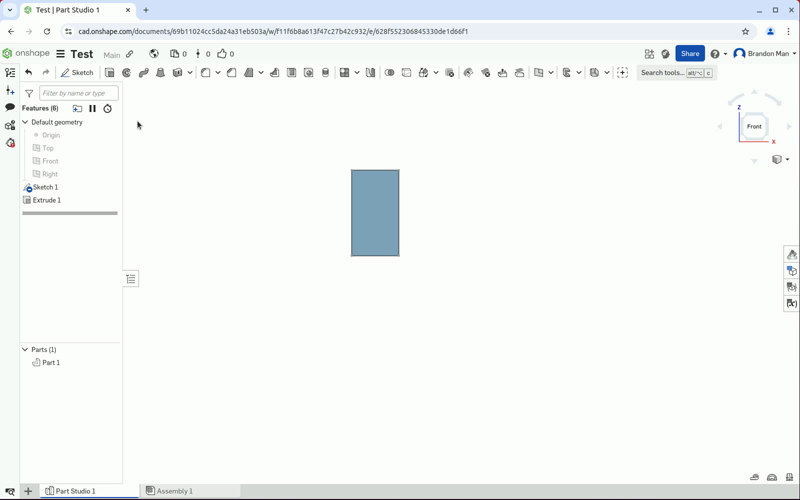
key(shift+h)
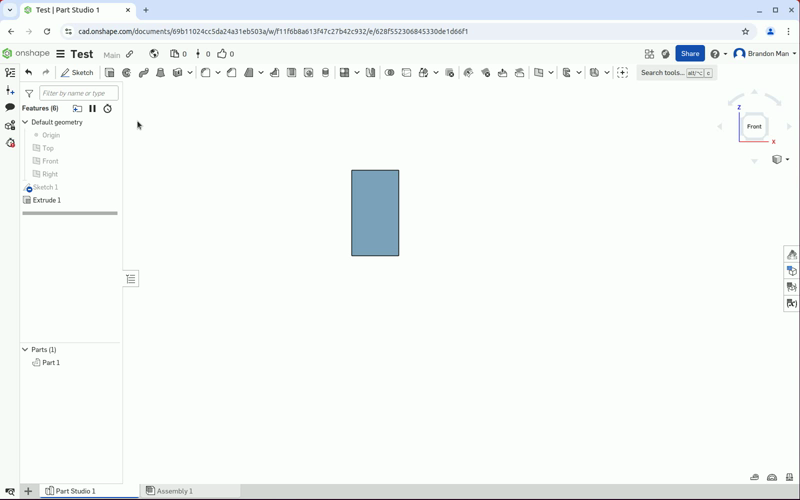
mouse_move(73, 189)
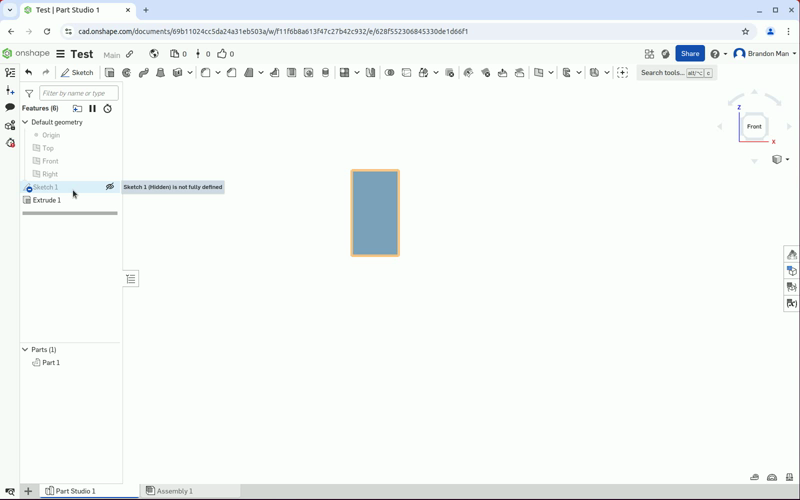
click(73, 189)
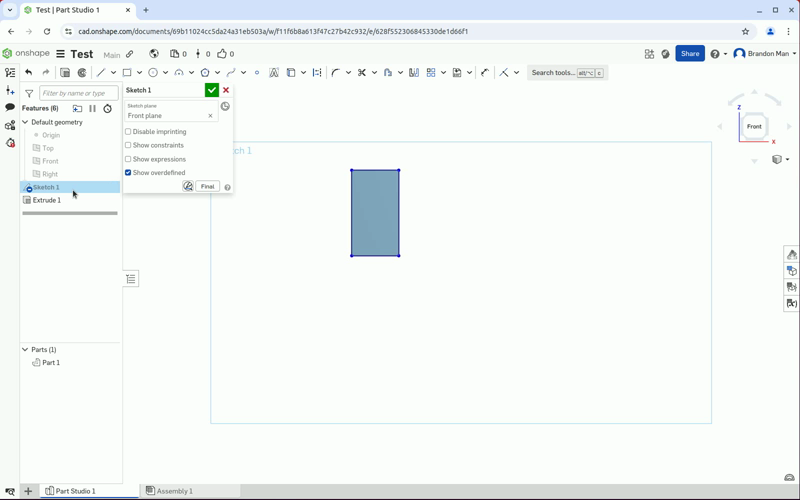
mouse_move(229, 92)
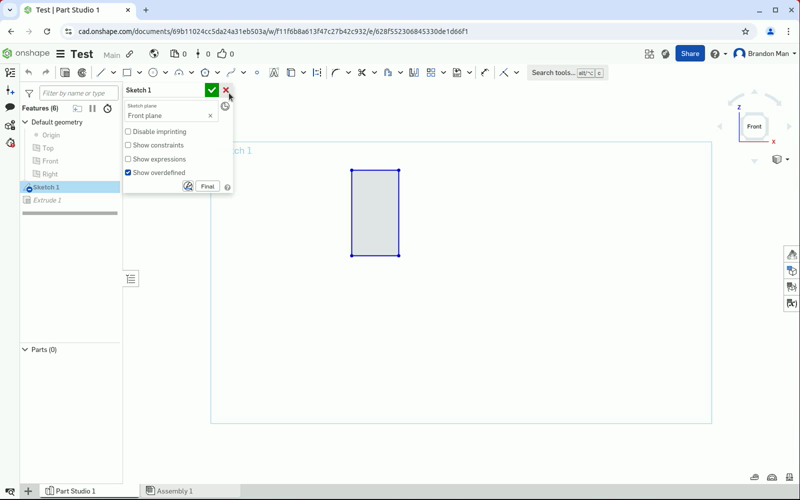
click(229, 92)
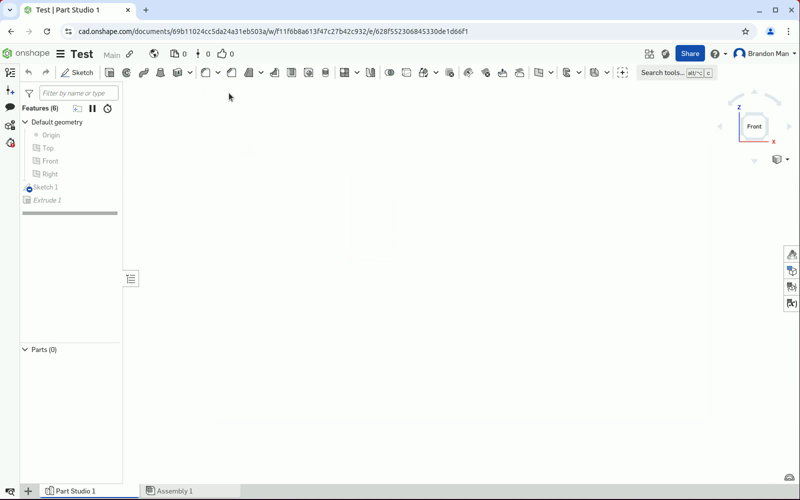
mouse_move(541, 75)
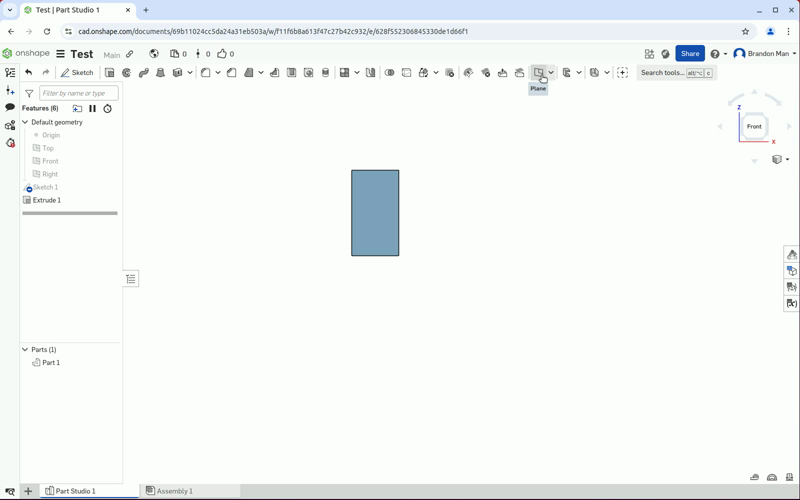
click(541, 75)
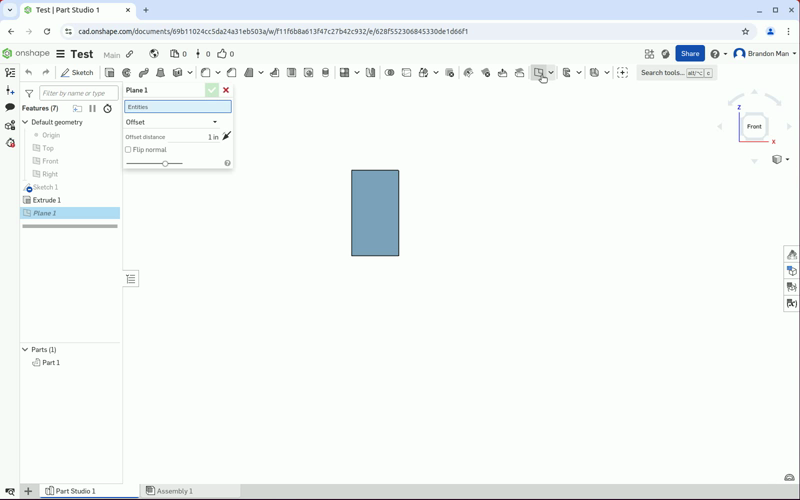
mouse_move(73, 163)
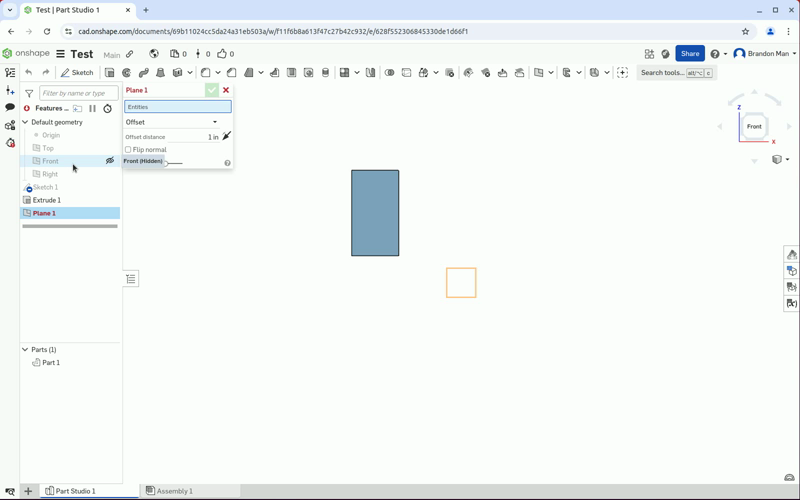
click(73, 163)
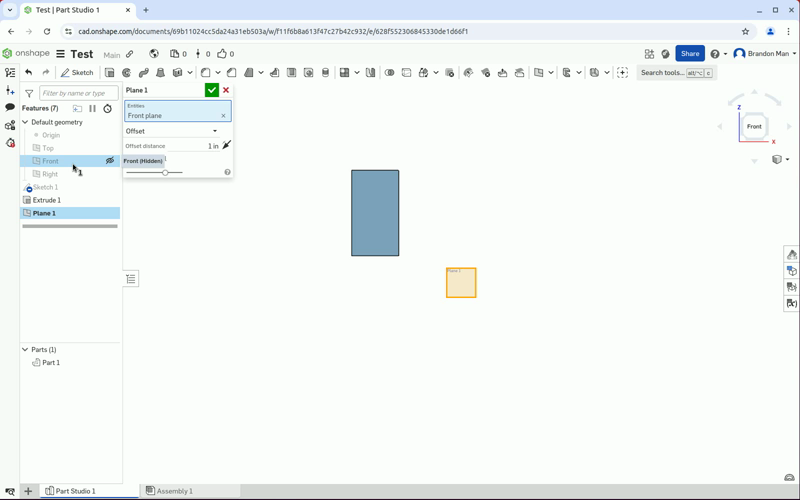
key(tab, 2)
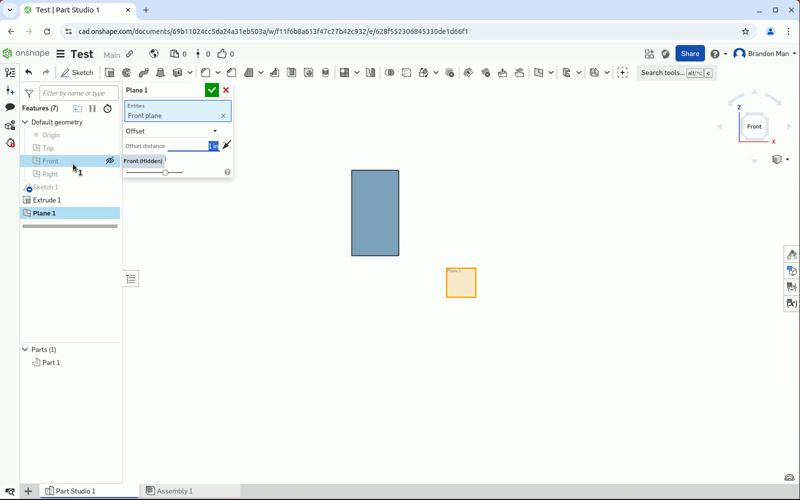
text(4.098)
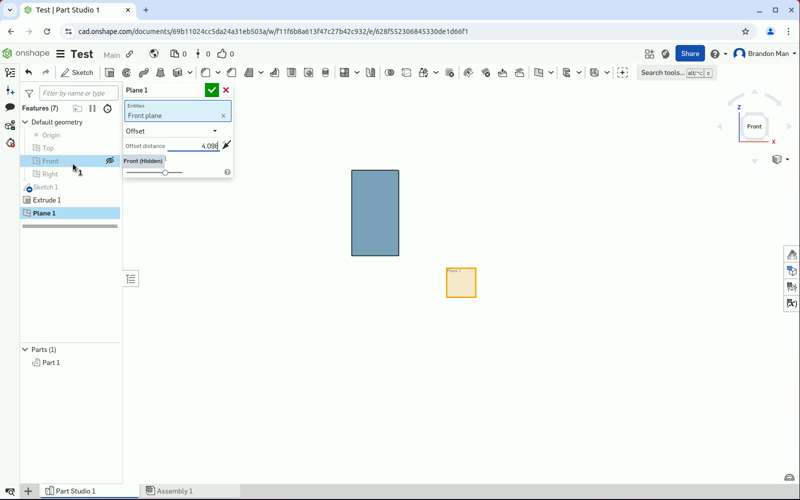
key(enter, 2)
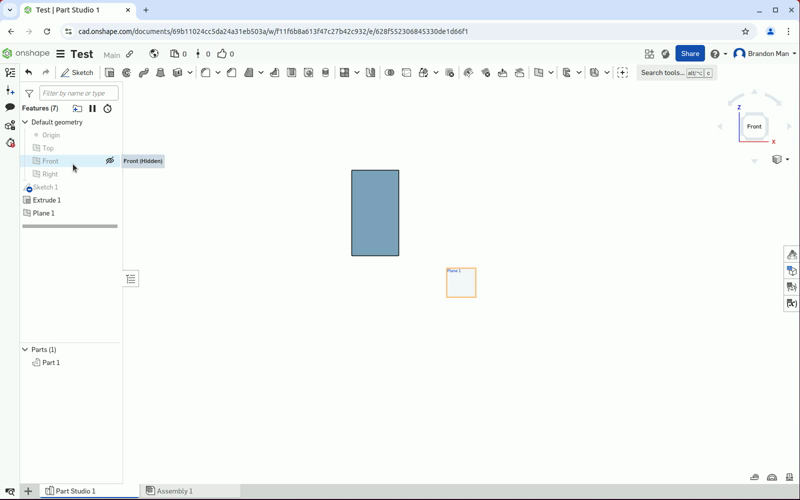
key(shift+s)
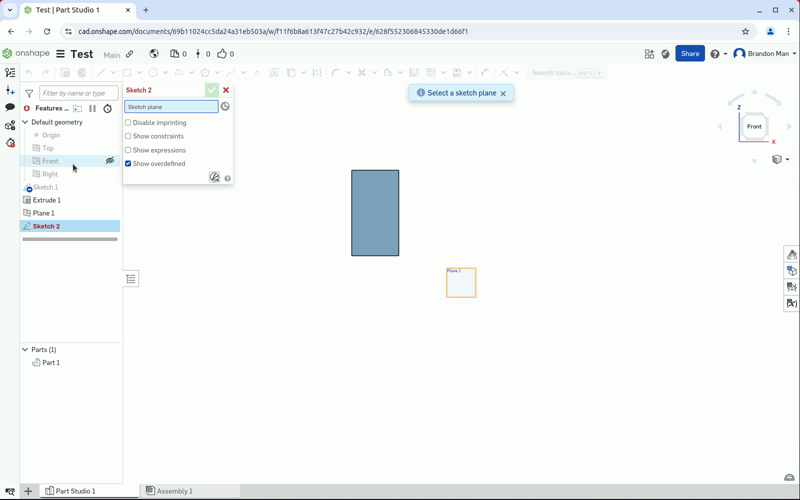
mouse_move(73, 215)
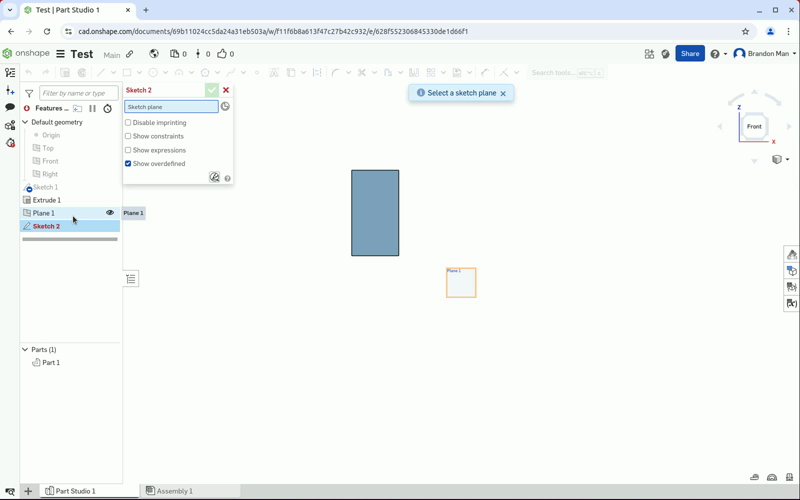
click(73, 215)
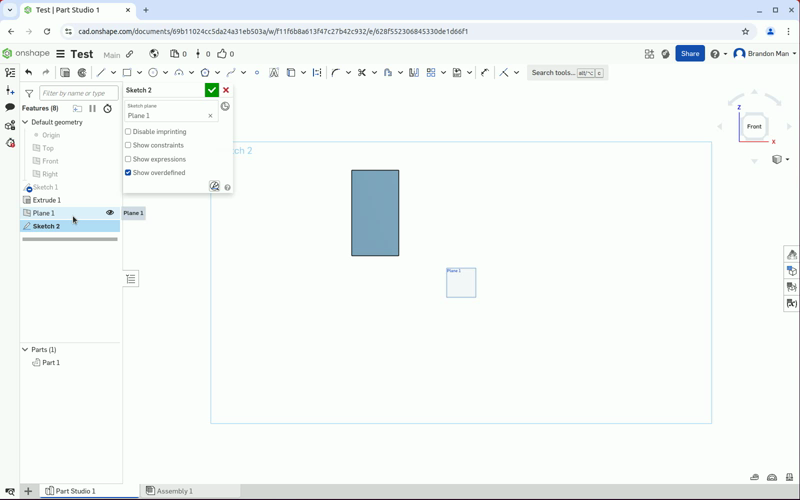
mouse_move(73, 352)
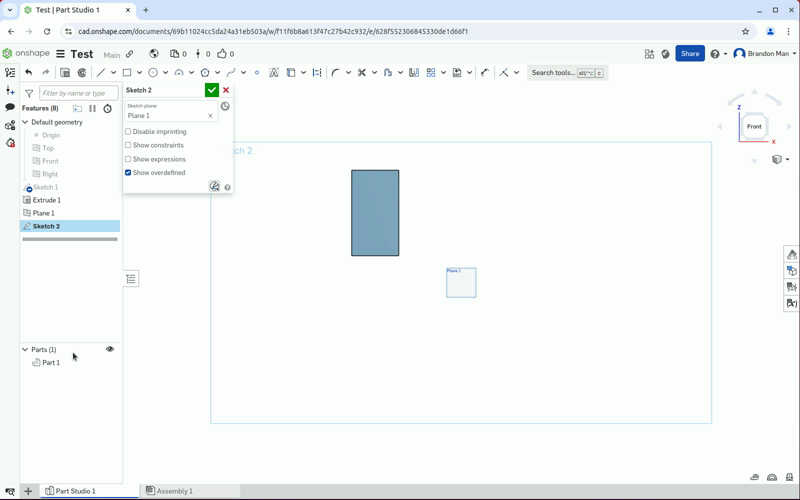
key(y)
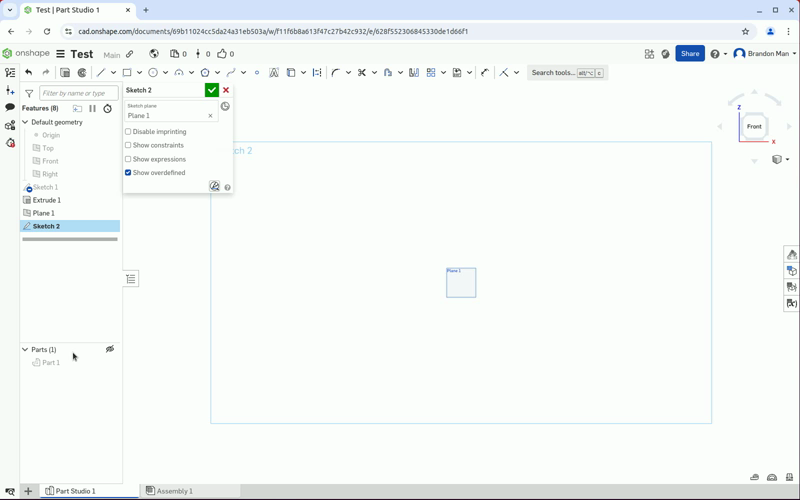
key(l)
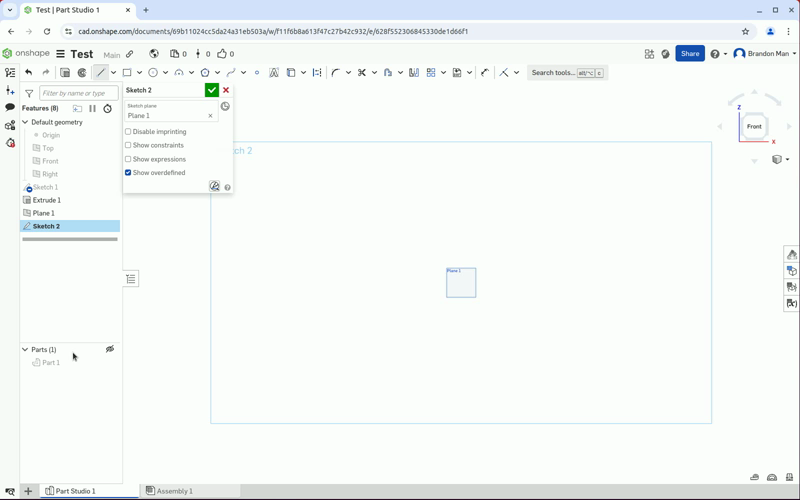
key_down(shift)
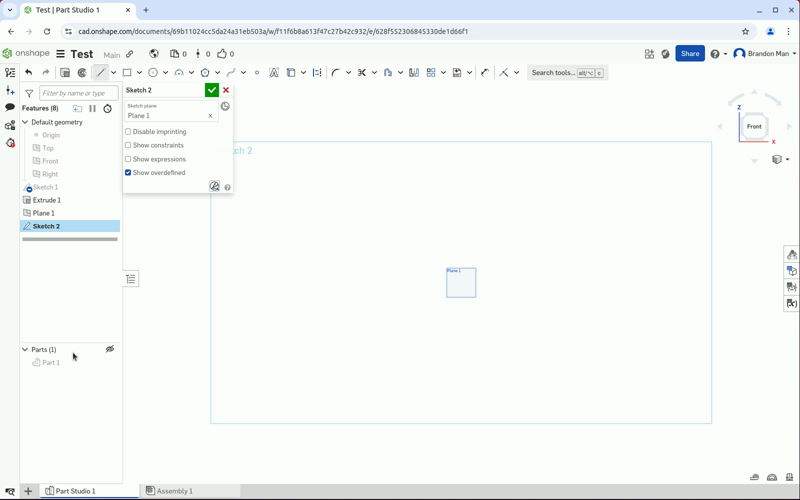
mouse_move(356, 251)
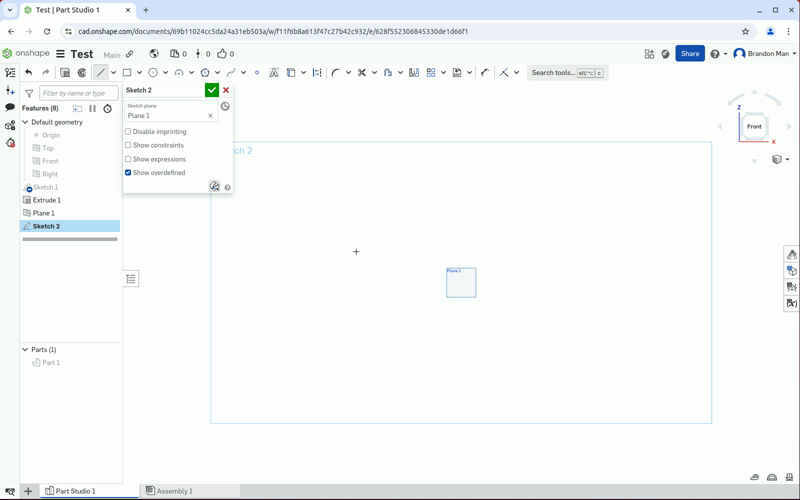
click(356, 251)
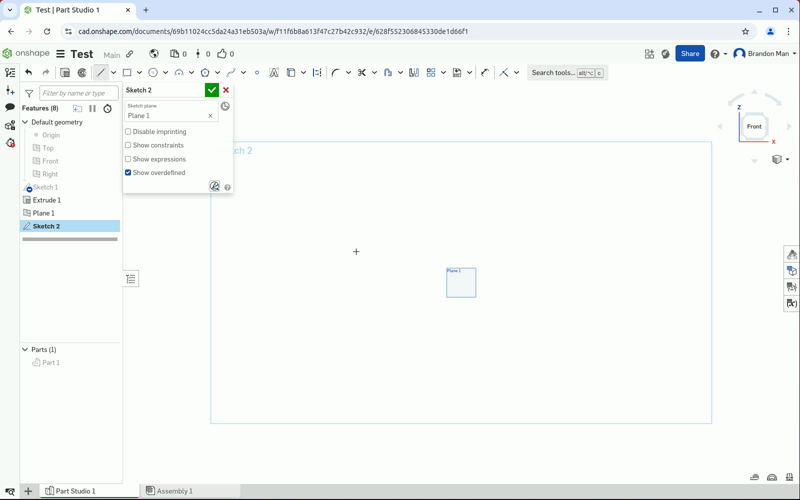
key_up(shift)
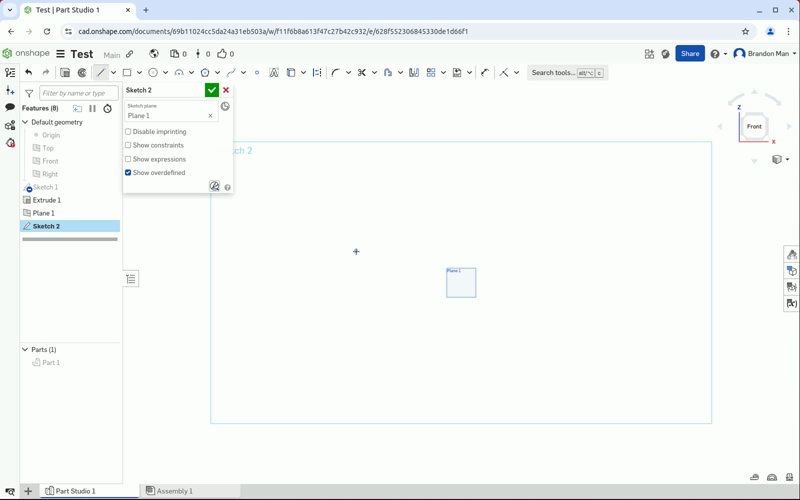
key_down(shift)
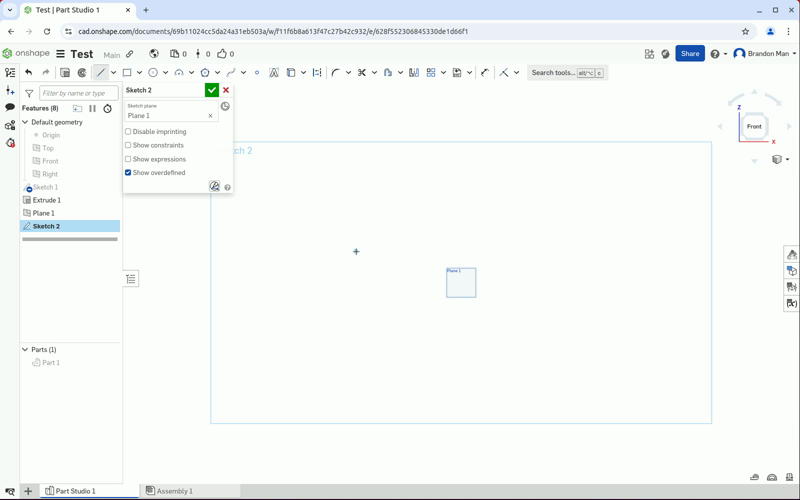
mouse_move(386, 251)
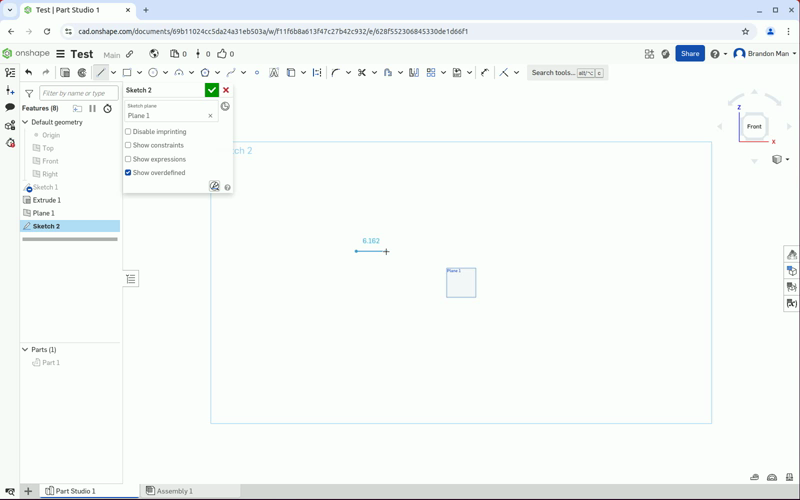
mouse_move(395, 251)
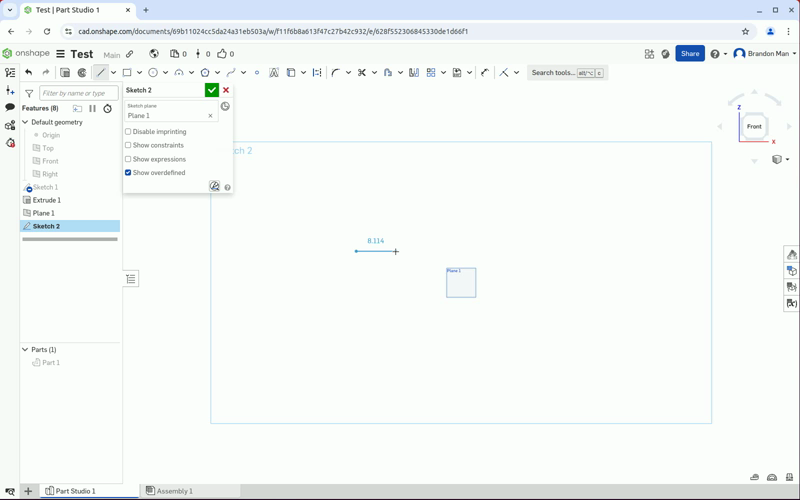
click(395, 251)
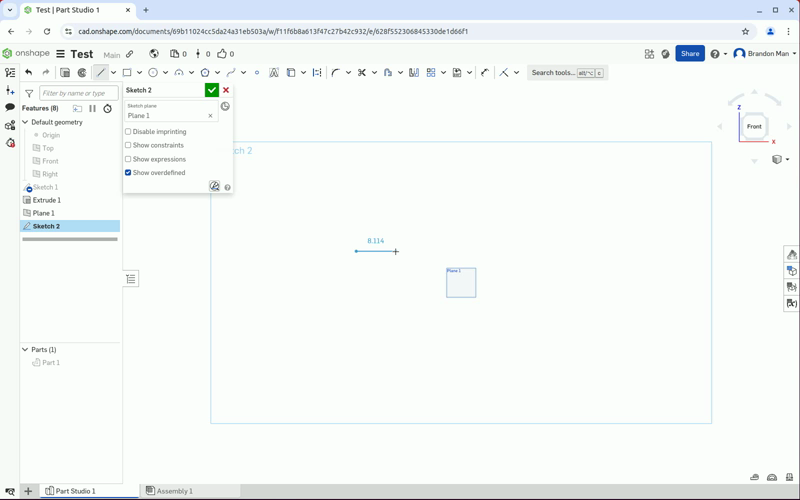
key_up(shift)
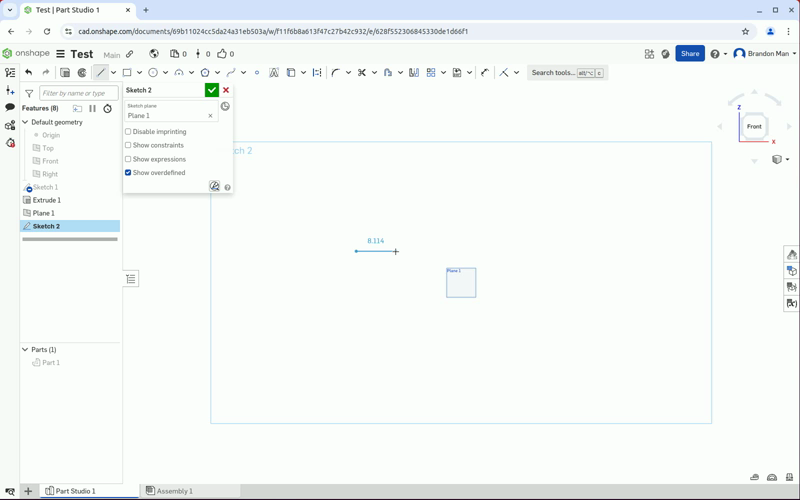
key_down(shift)
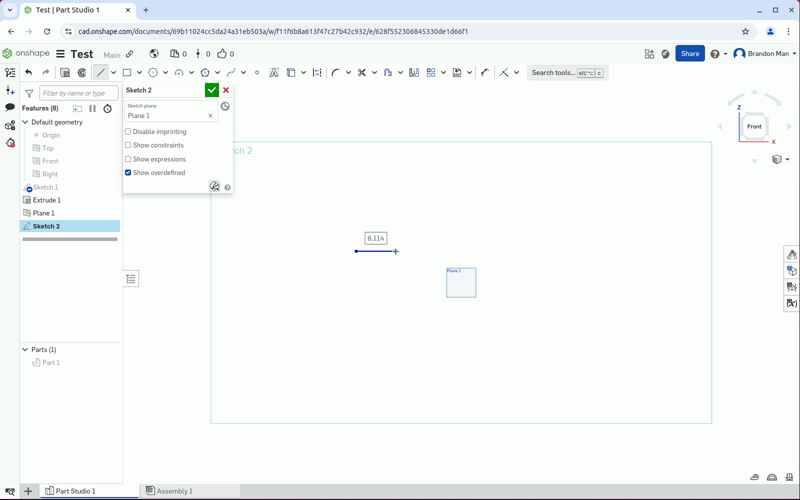
mouse_move(395, 173)
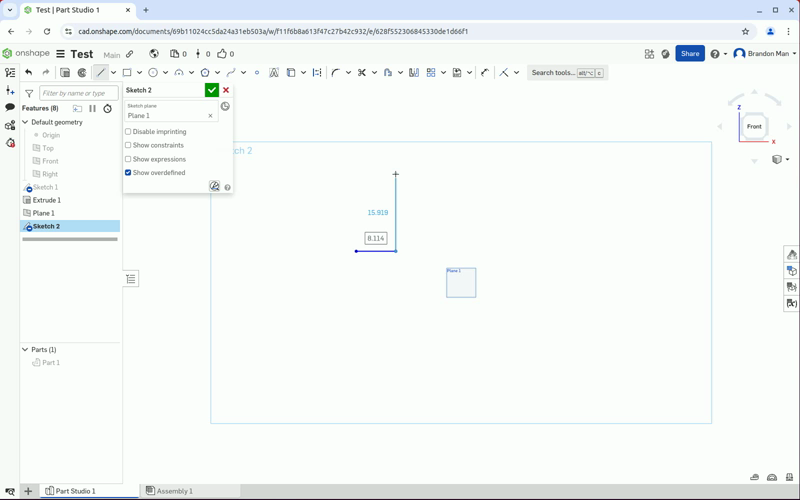
click(395, 173)
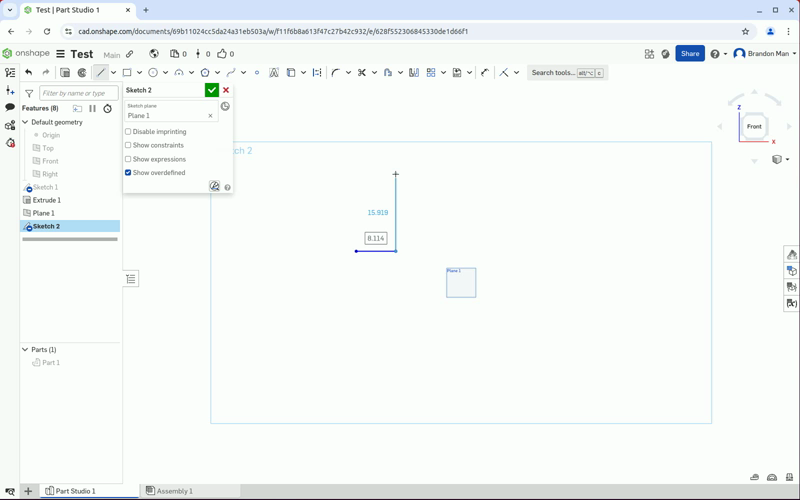
key_up(shift)
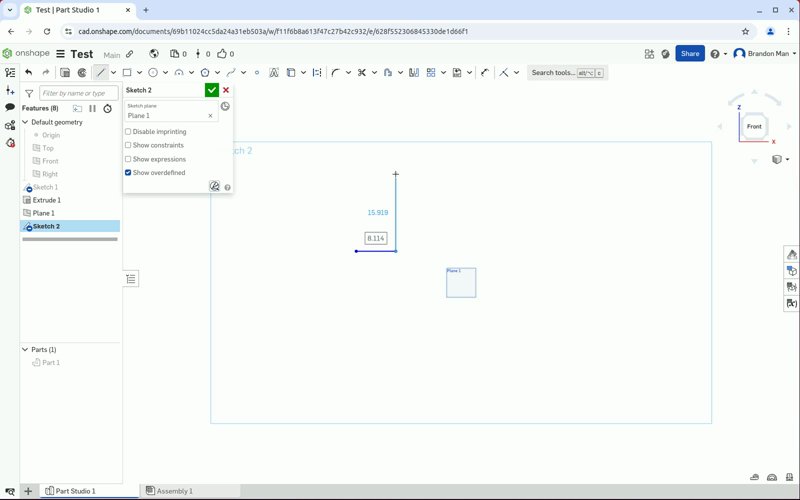
key_down(shift)
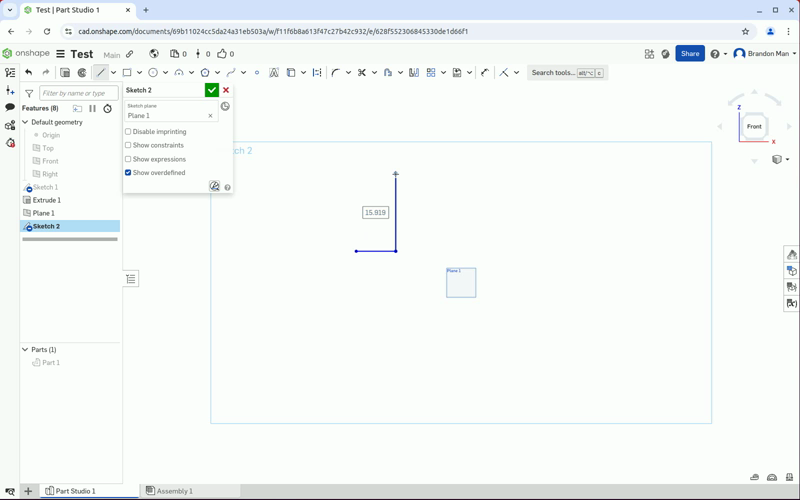
mouse_move(425, 173)
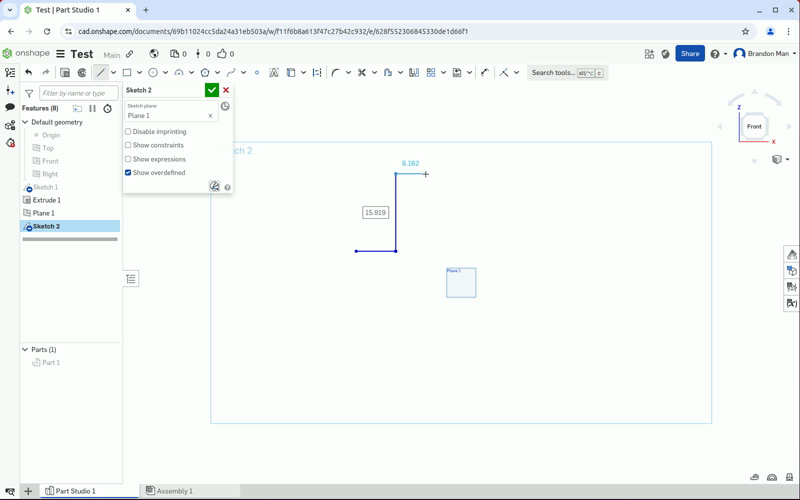
mouse_move(356, 173)
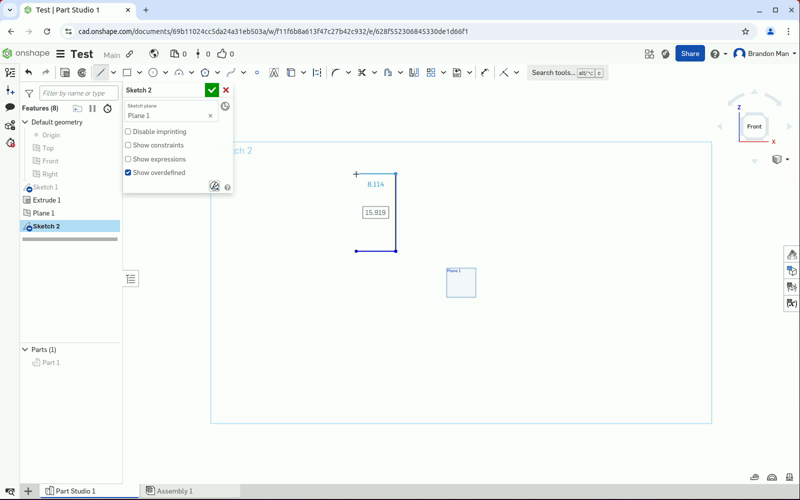
click(356, 173)
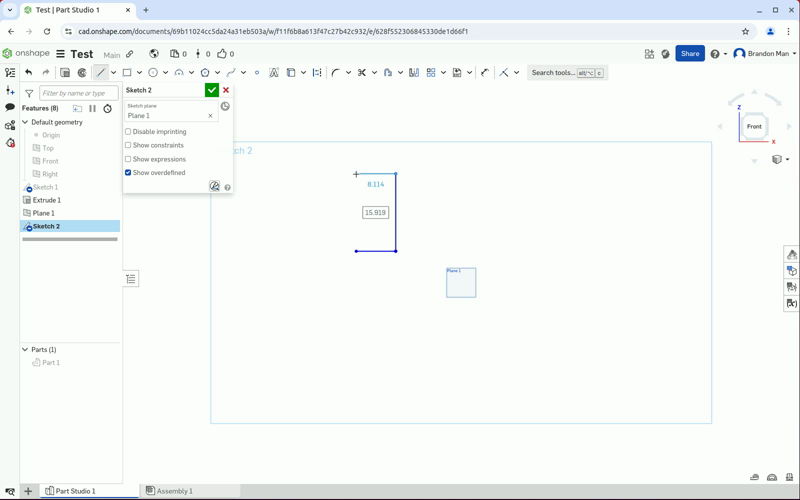
key_up(shift)
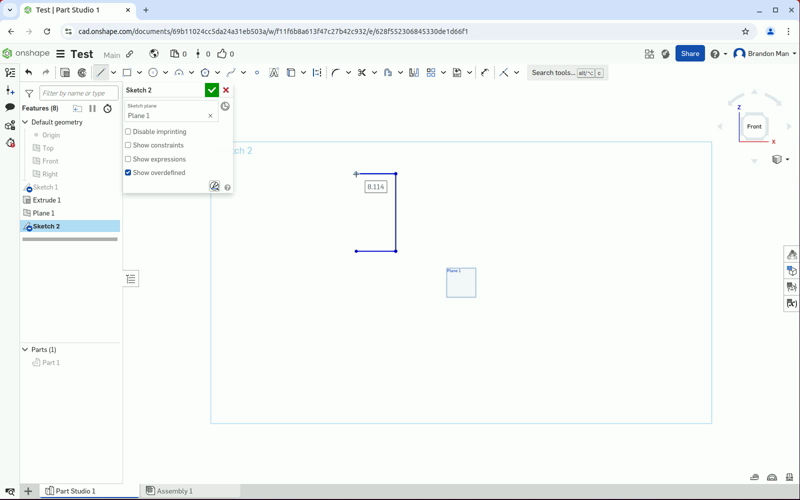
key_down(shift)
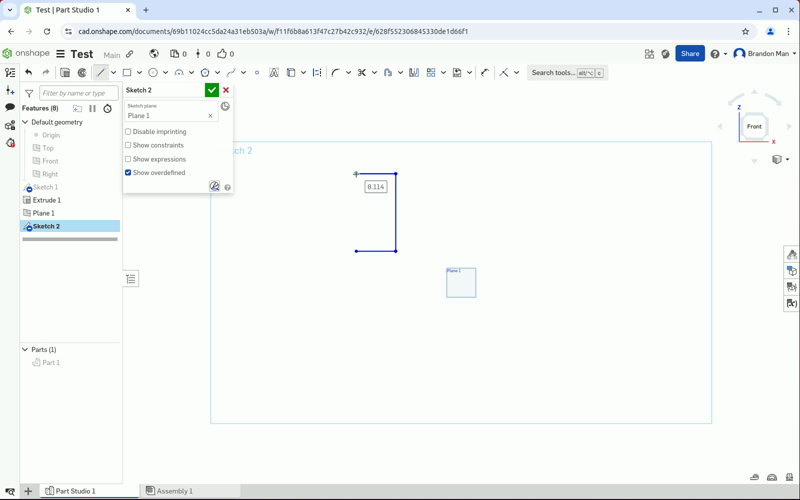
mouse_move(356, 251)
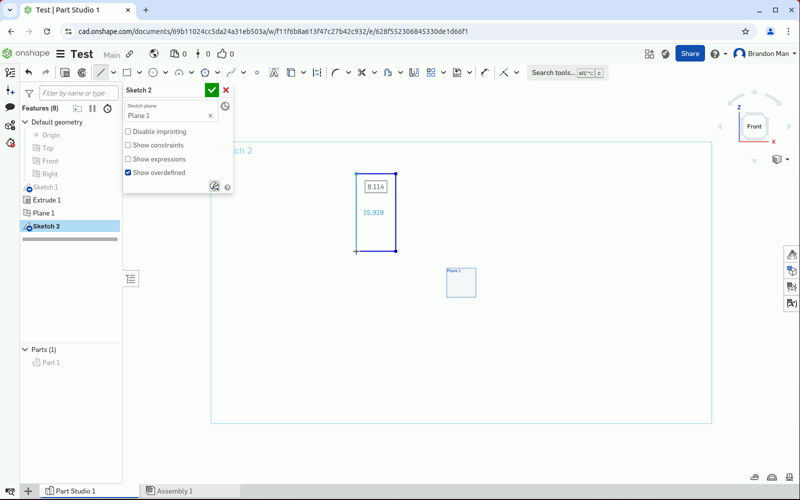
key_up(shift)
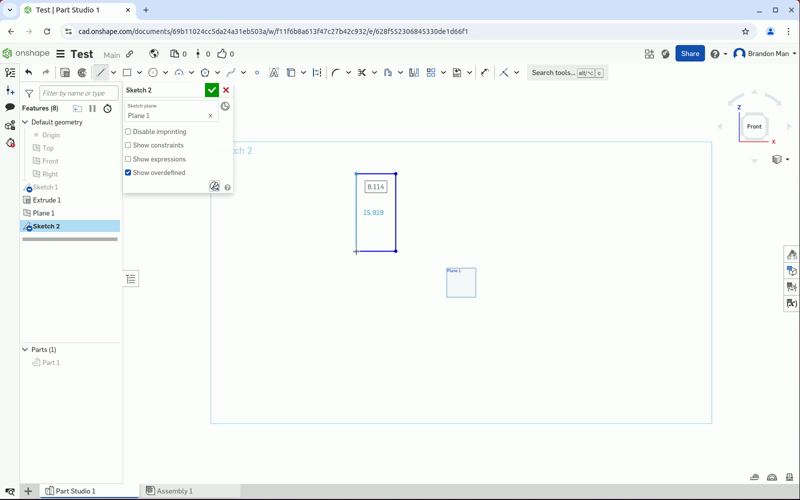
click(356, 251)
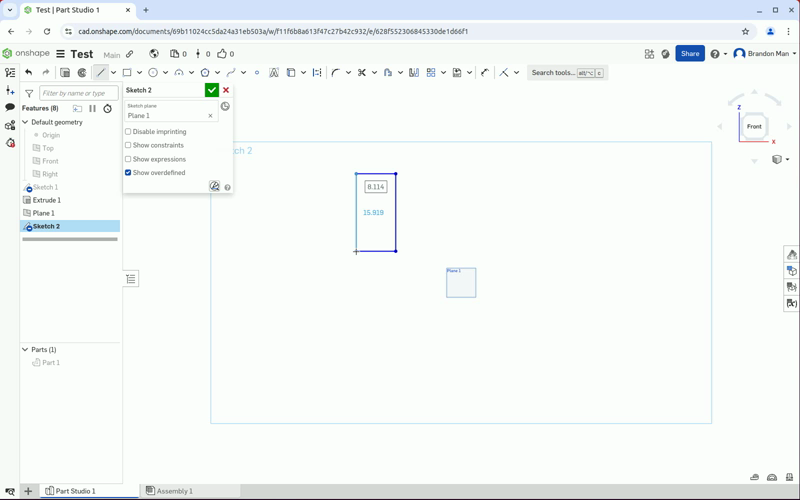
key(esc)
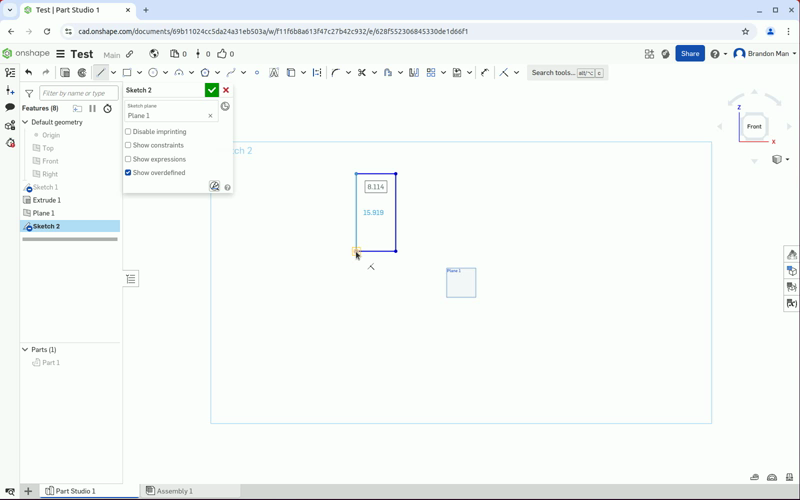
mouse_move(366, 247)
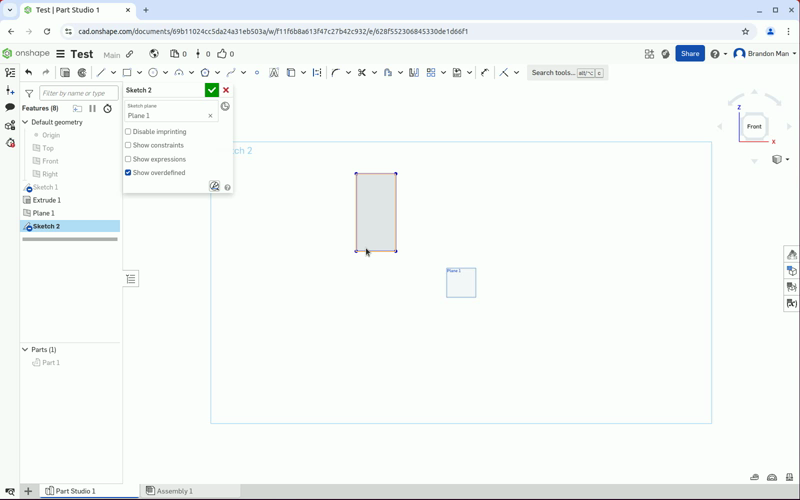
click(366, 247)
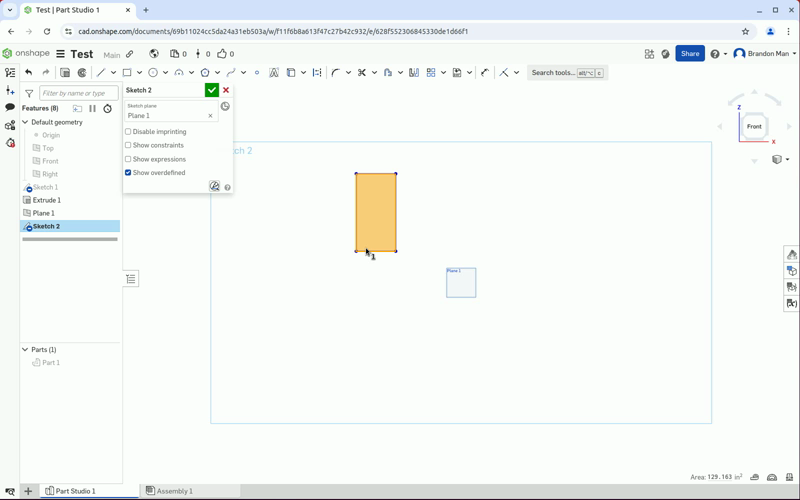
mouse_move(73, 352)
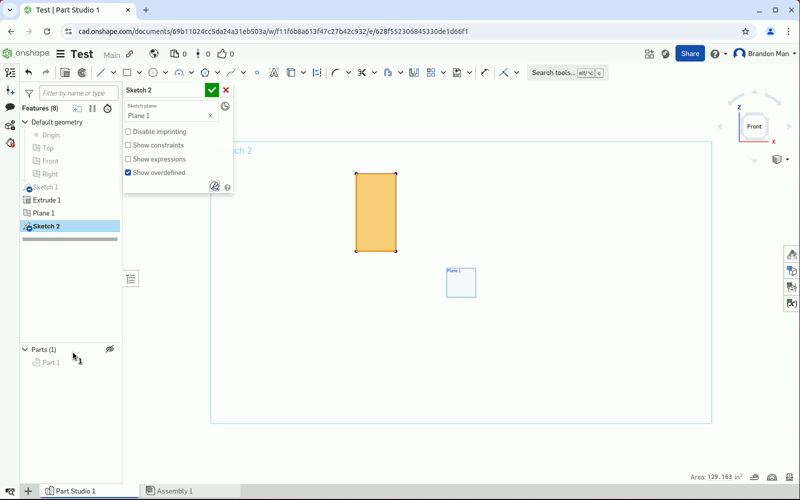
key(shift+y)
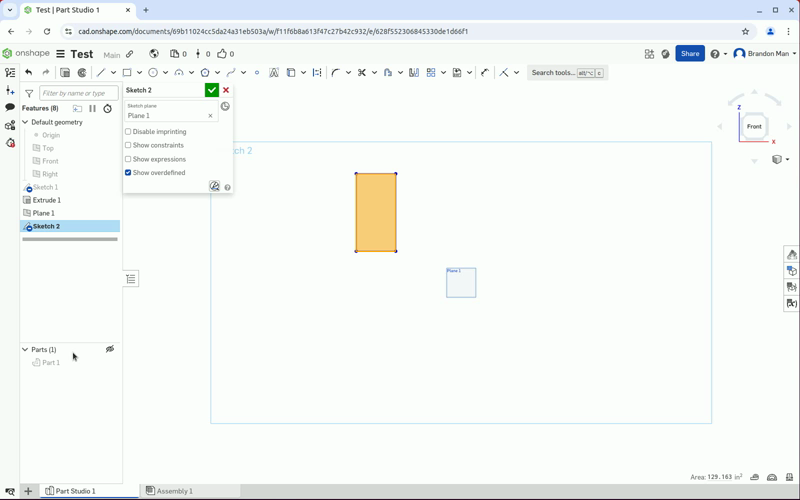
key(shift+e)
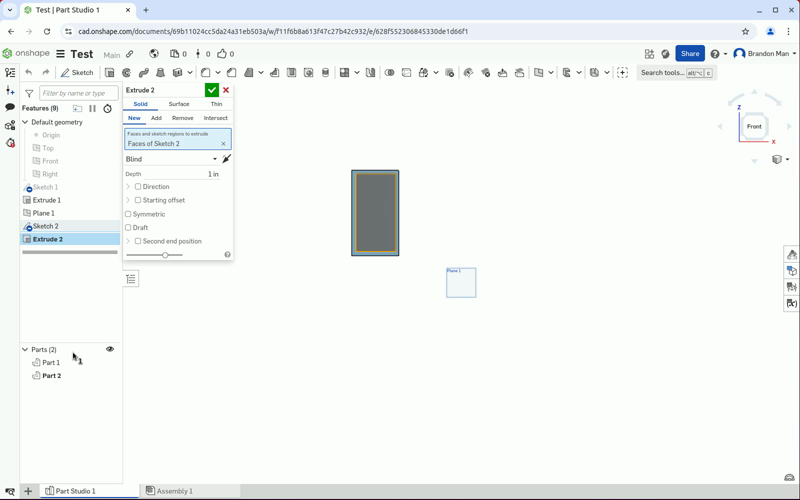
mouse_move(143, 106)
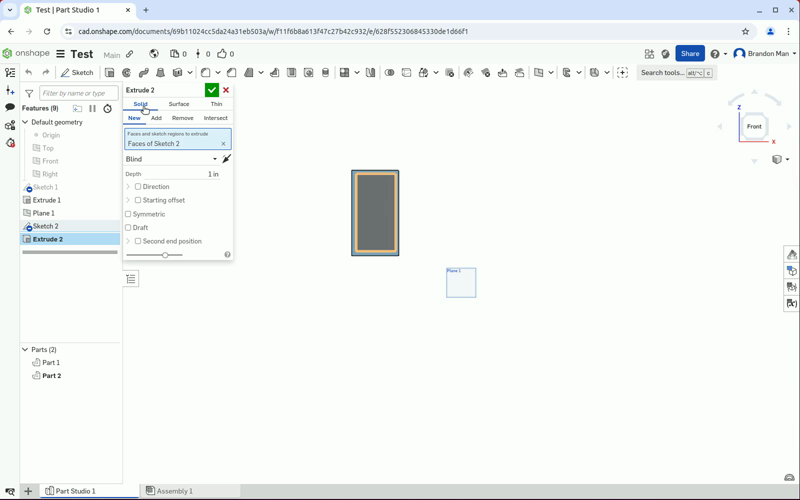
click(143, 106)
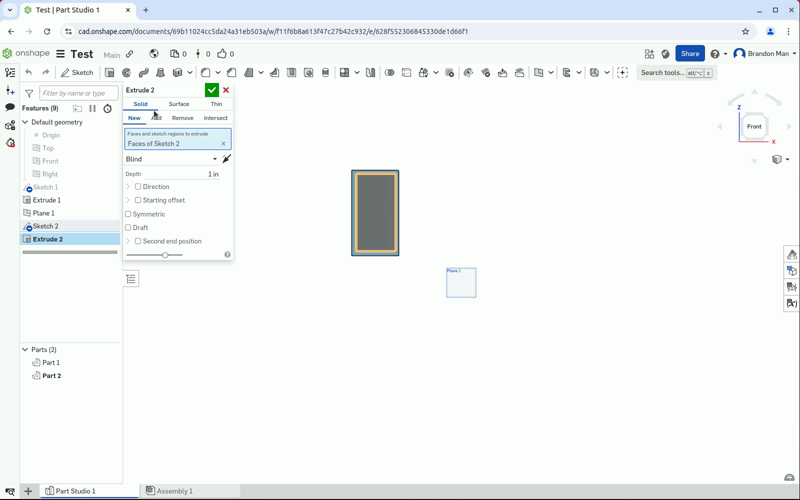
mouse_move(186, 120)
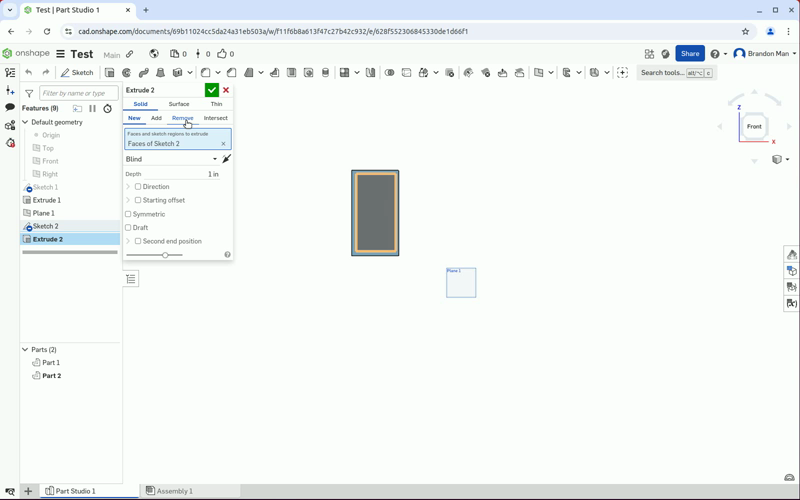
click(186, 120)
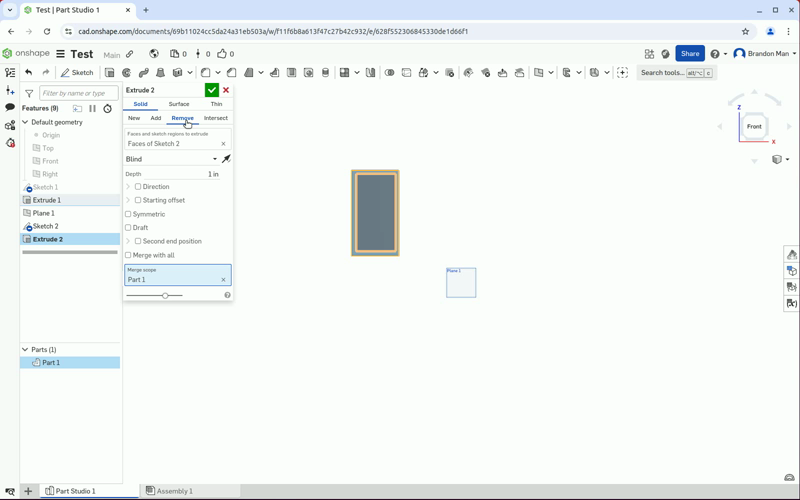
key(tab, 4)
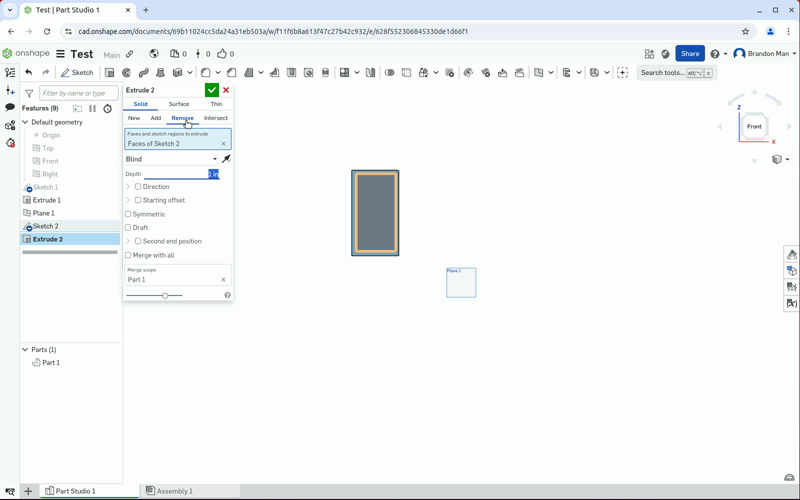
text(3.129)
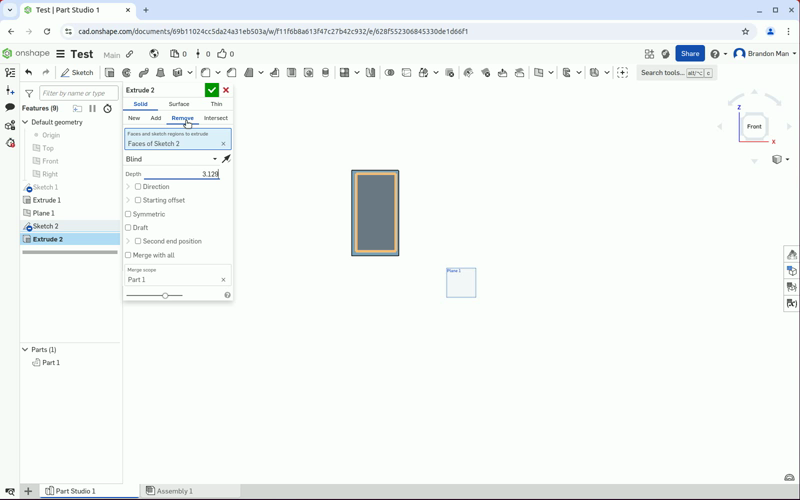
key(tab, 6)
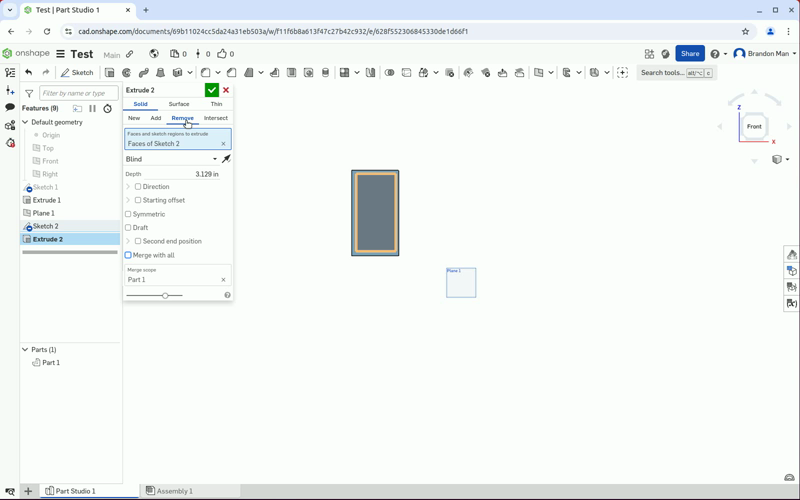
key(space)
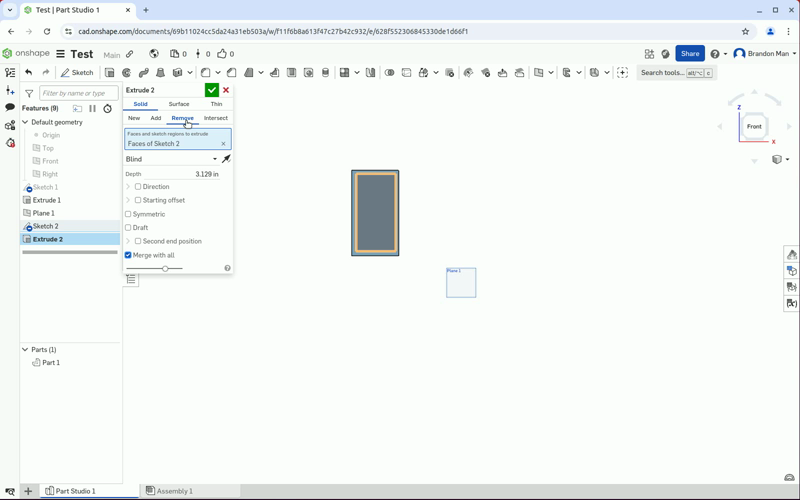
key(enter)
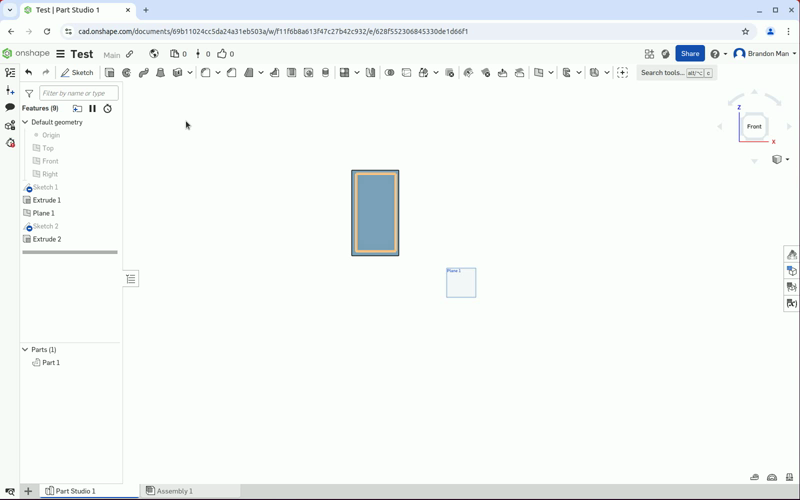
key(shift+h)
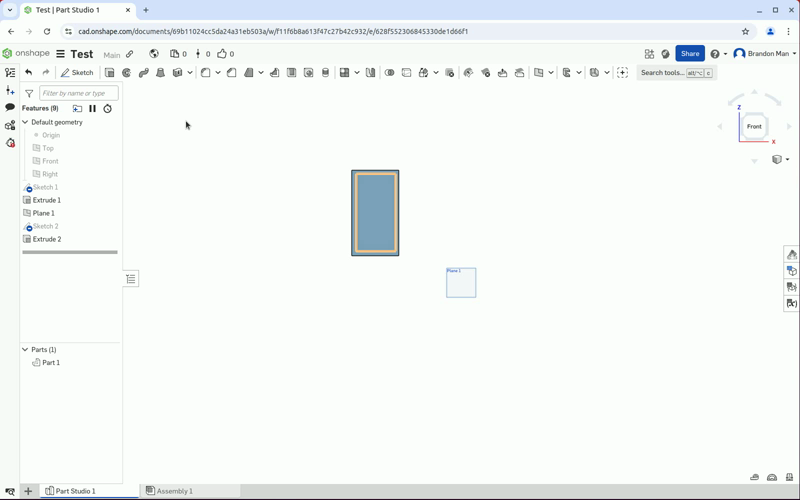
key(shift+h)
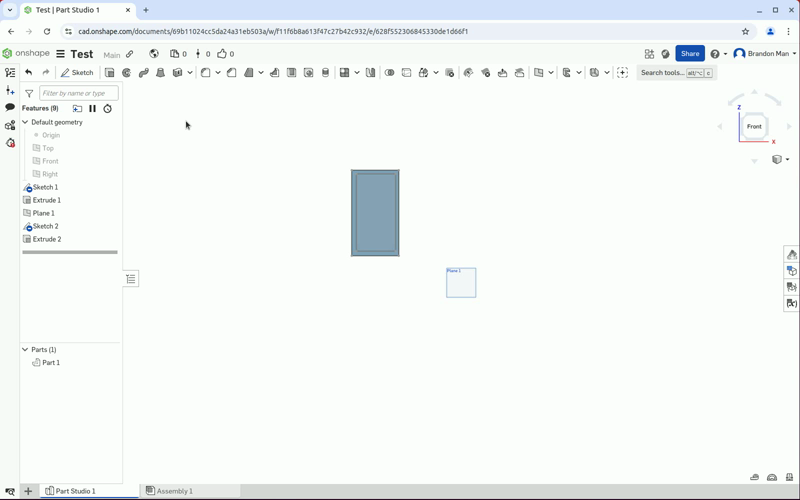
key(shift+7)
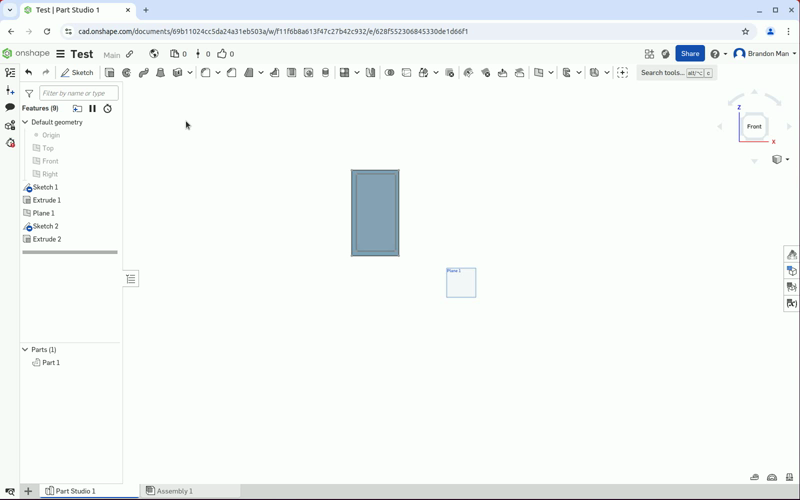
key(left, 2)
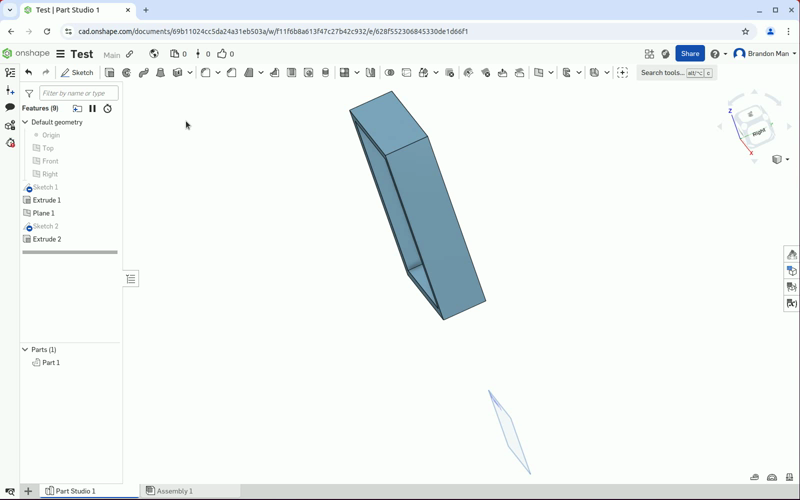
key(down, 2)
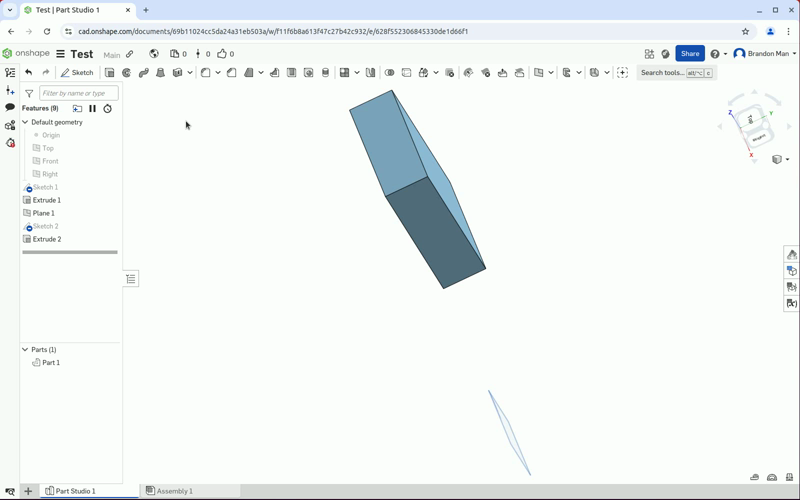
key(up, 2)
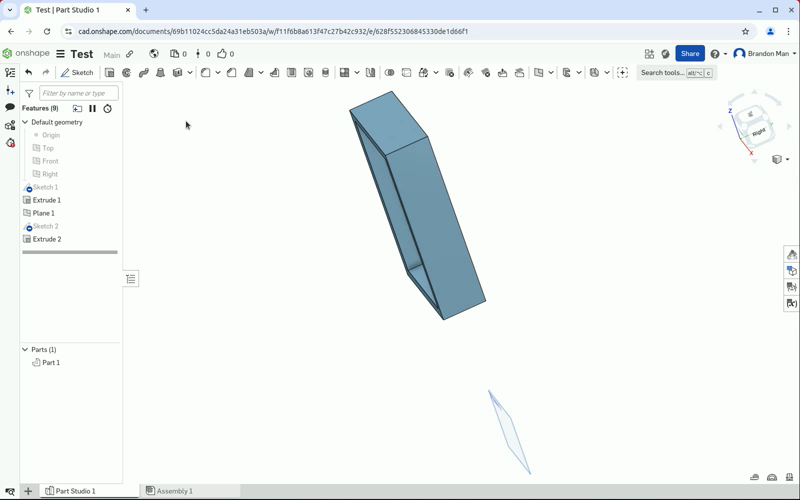
key(right, 2)
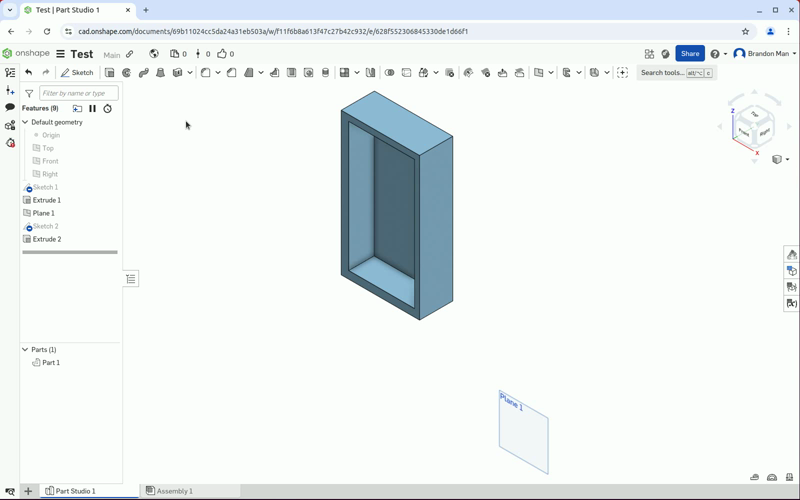
mouse_move(73, 189)
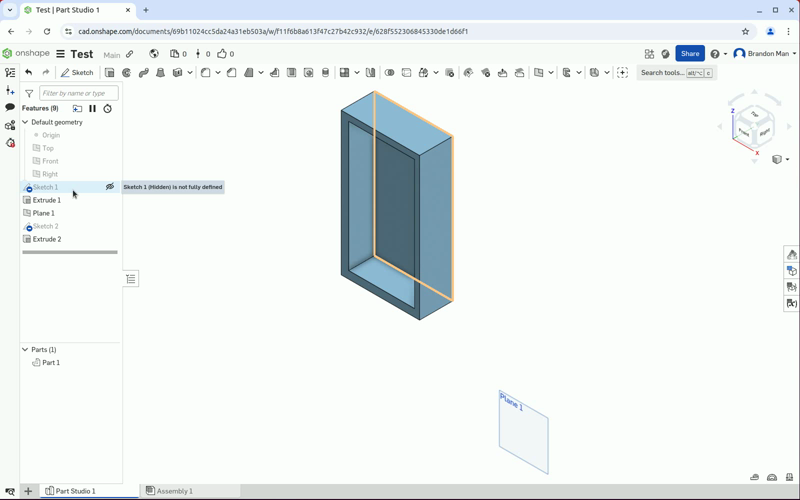
click(73, 189)